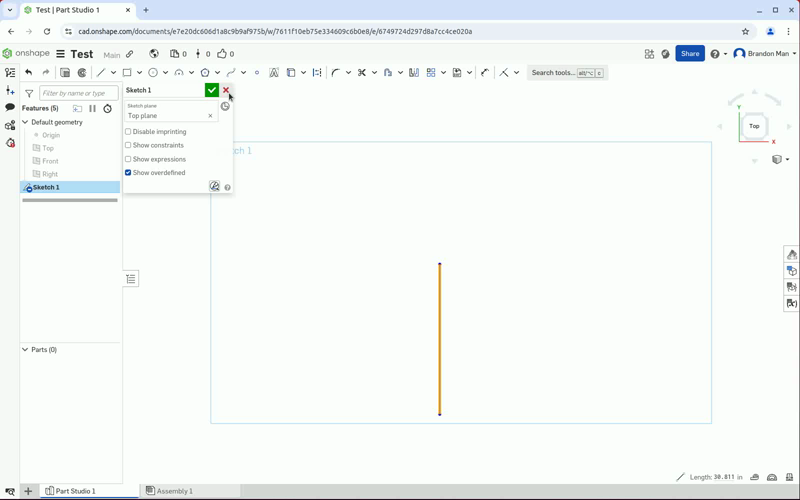
key(shift+h)
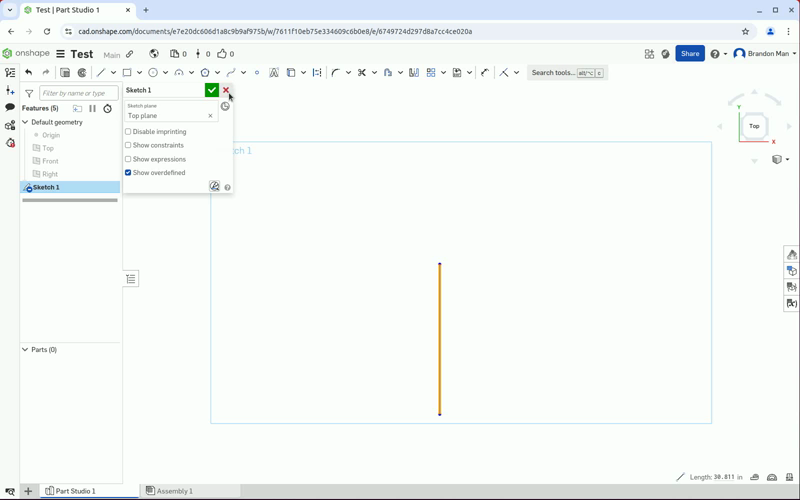
key(shift+s)
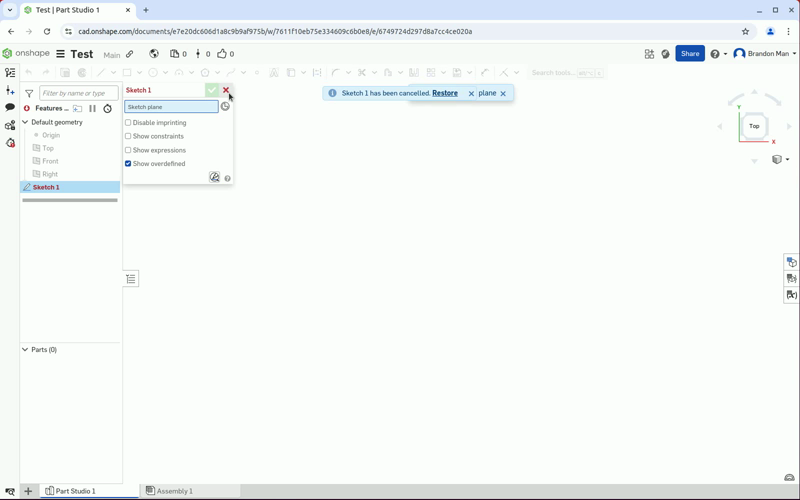
mouse_move(73, 150)
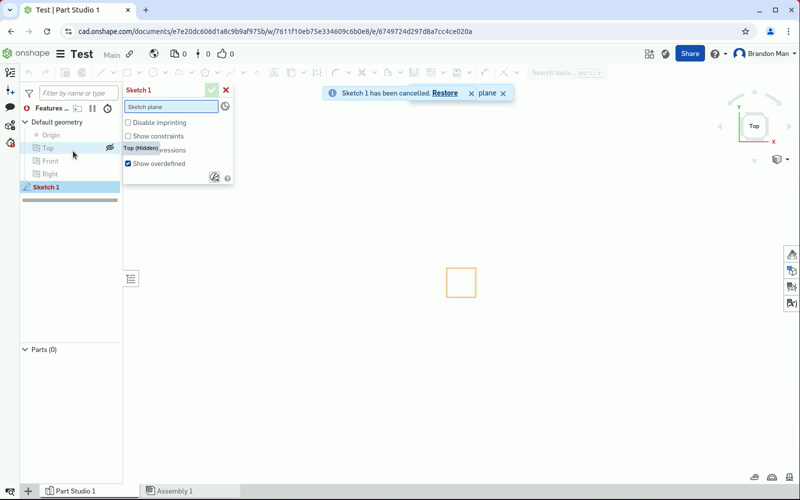
click(73, 150)
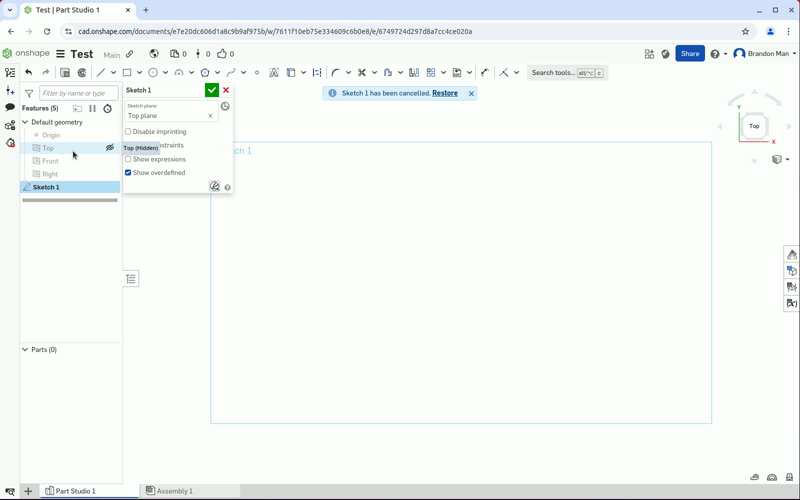
mouse_move(73, 352)
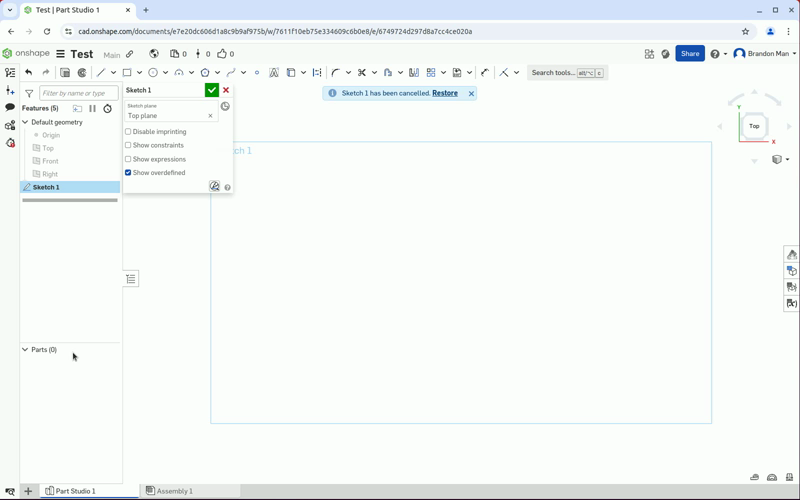
key(y)
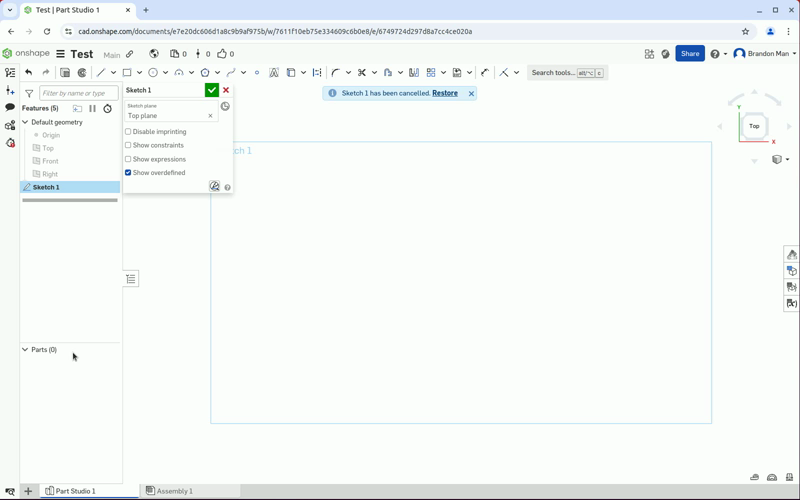
key(a)
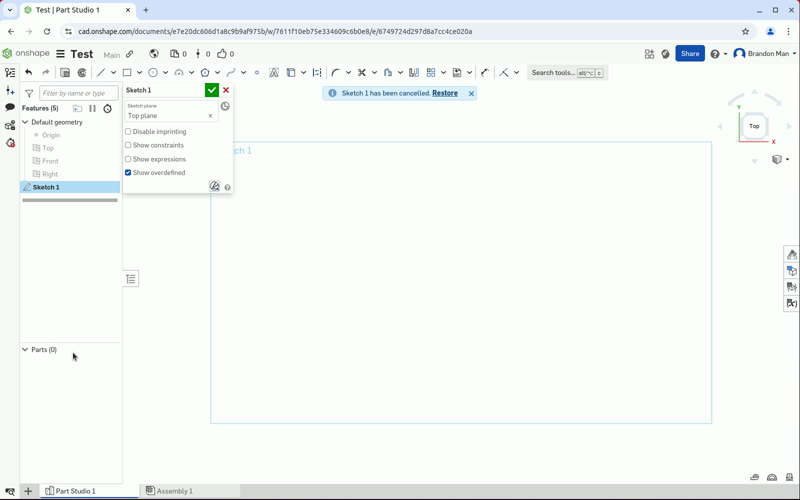
key_down(shift)
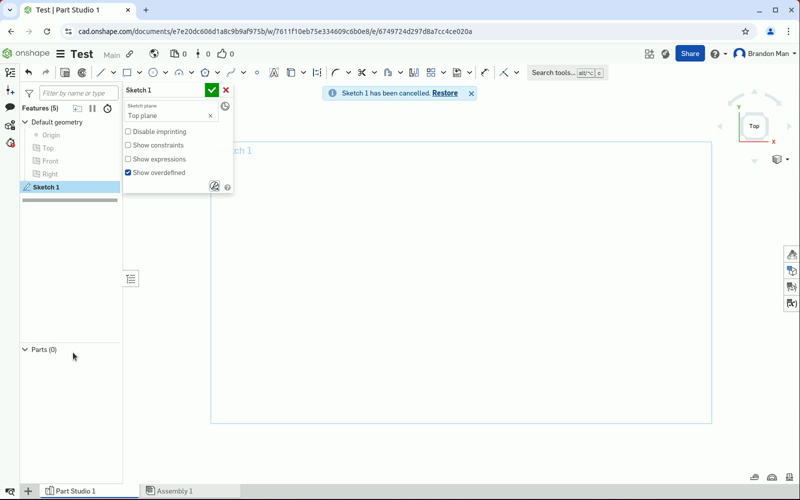
mouse_move(348, 282)
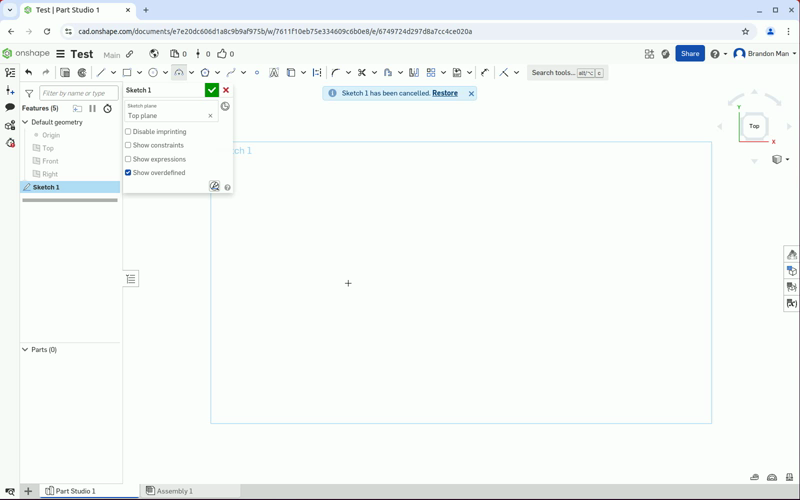
click(348, 282)
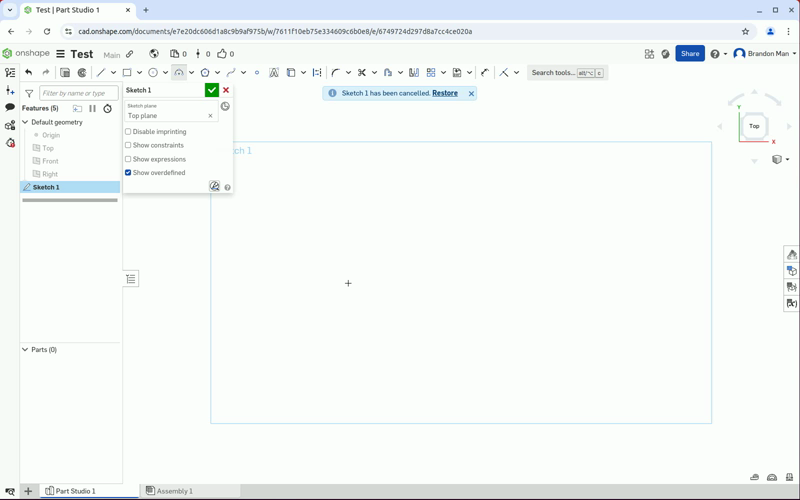
key_up(shift)
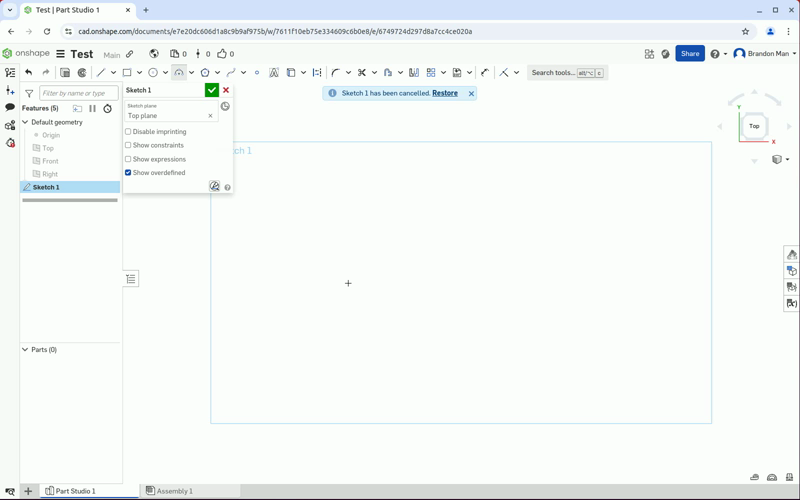
key_down(shift)
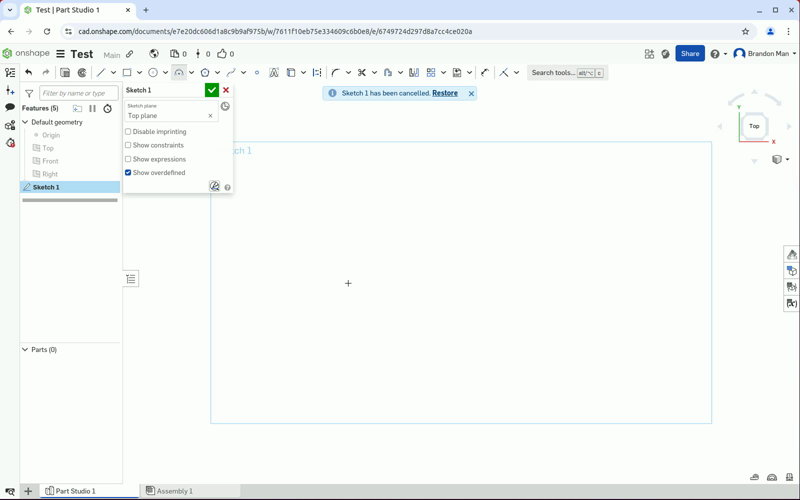
mouse_move(460, 395)
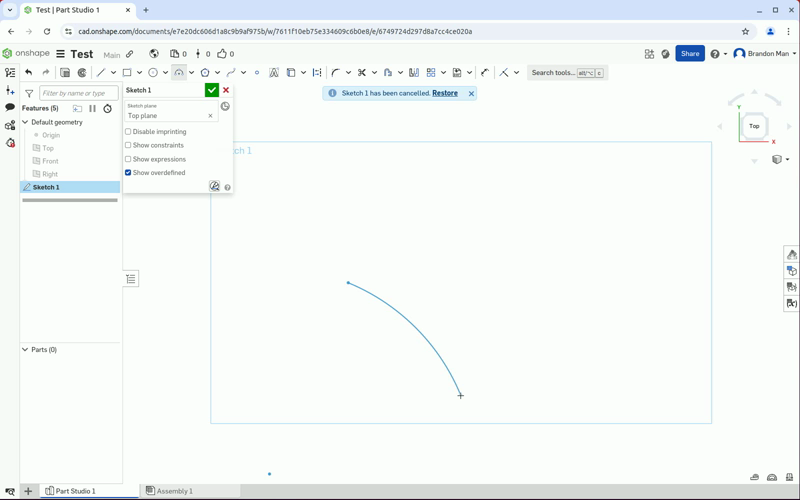
click(460, 395)
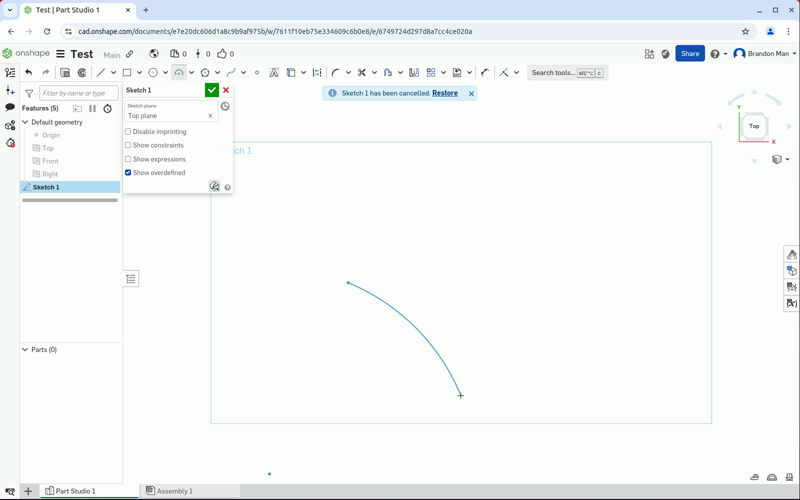
mouse_move(381, 362)
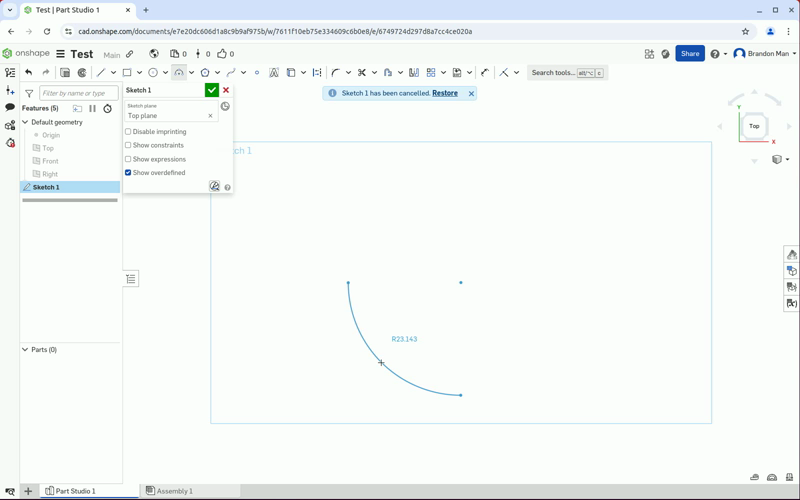
click(381, 362)
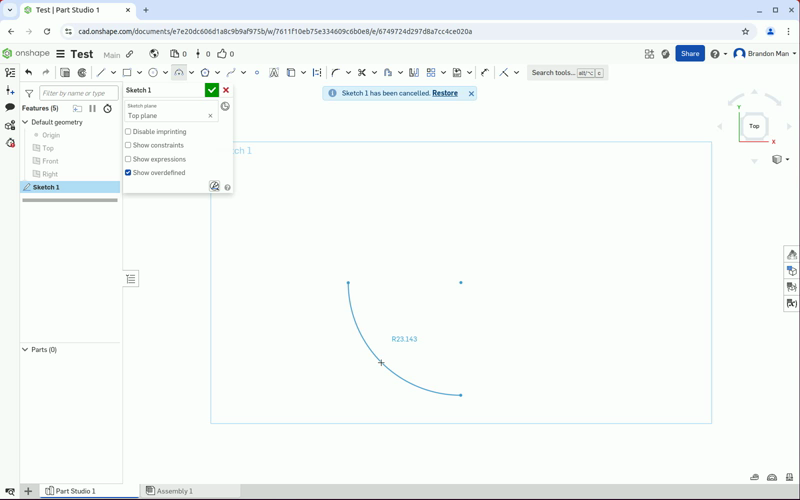
key_up(shift)
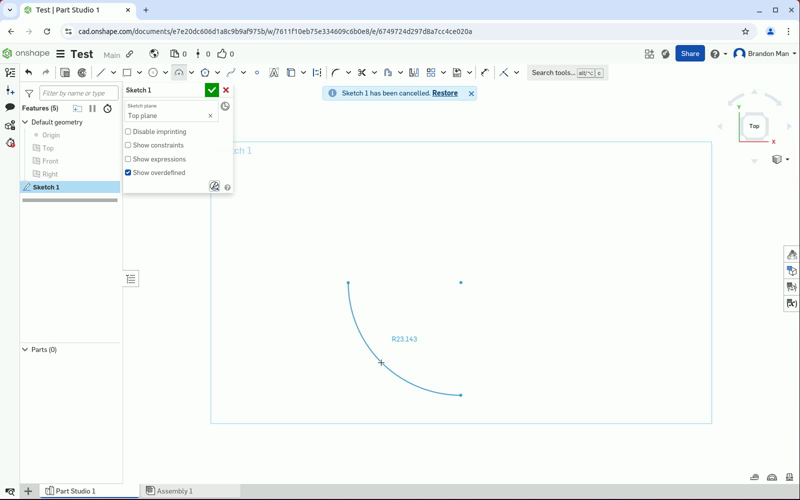
key(esc)
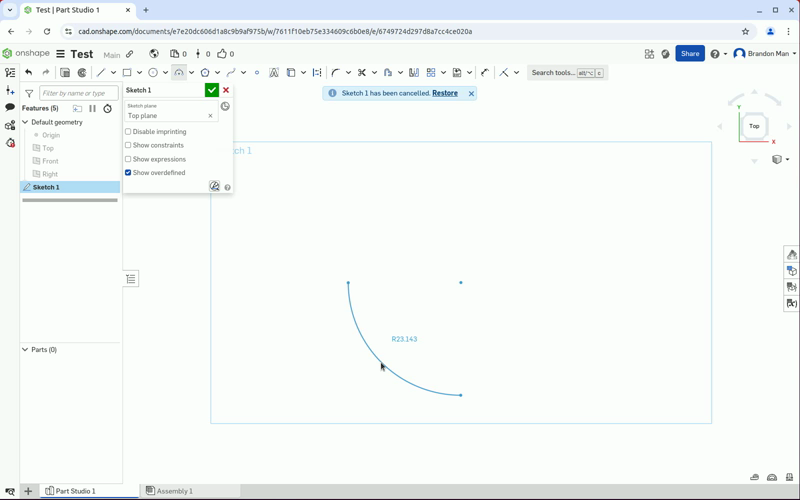
key(l)
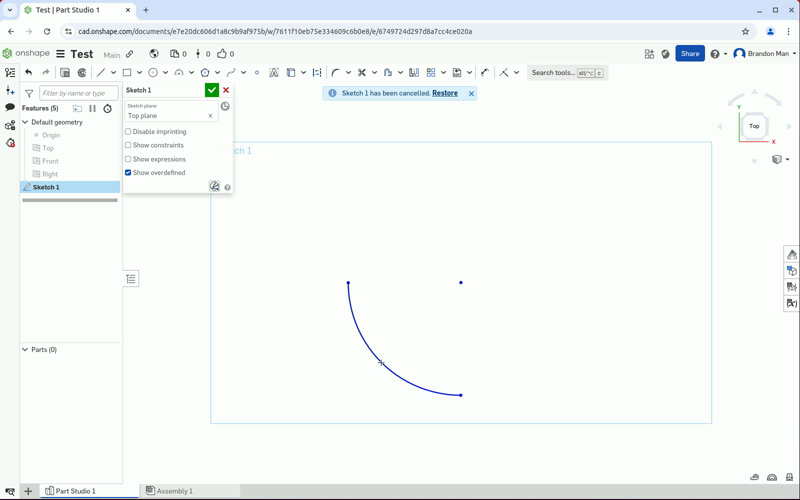
mouse_move(460, 395)
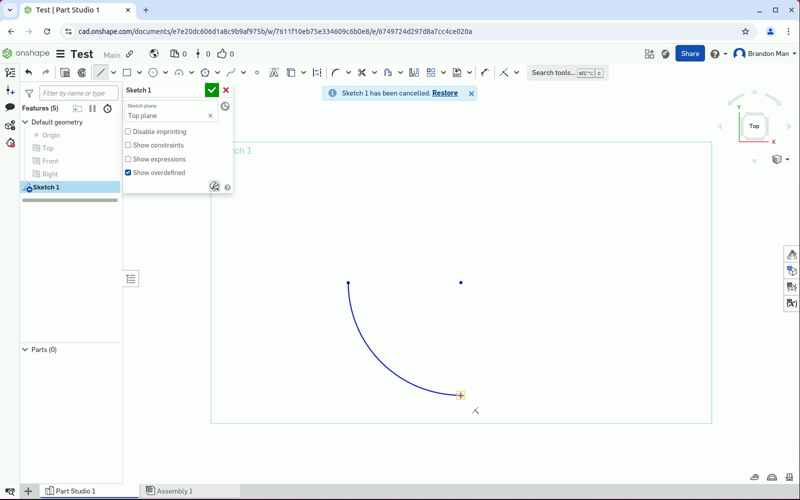
click(460, 395)
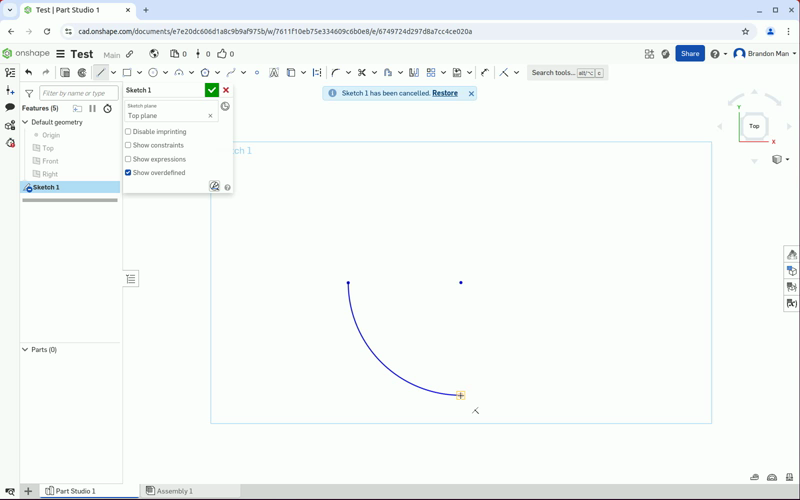
key_down(shift)
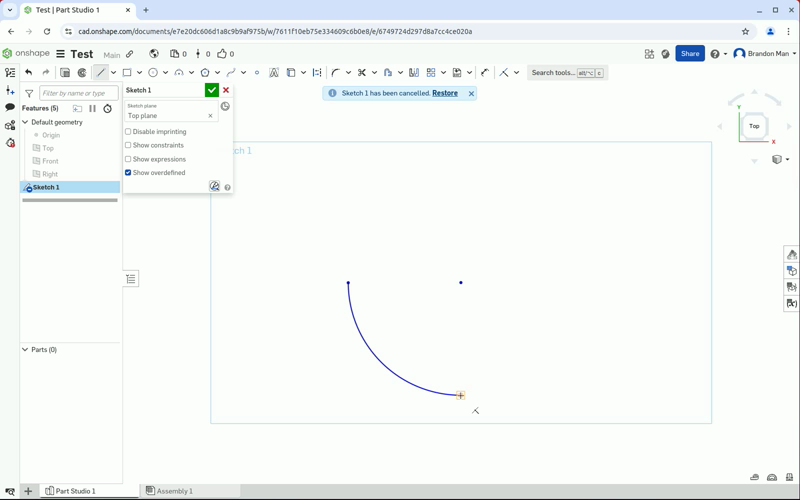
mouse_move(460, 282)
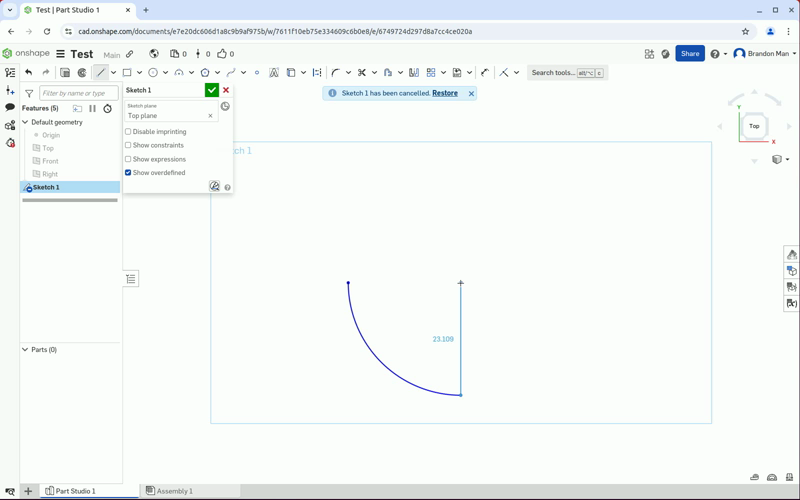
click(460, 282)
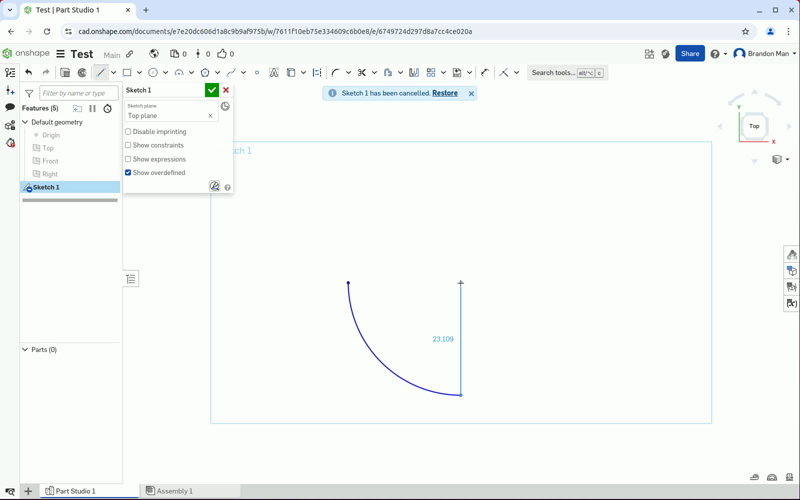
key_up(shift)
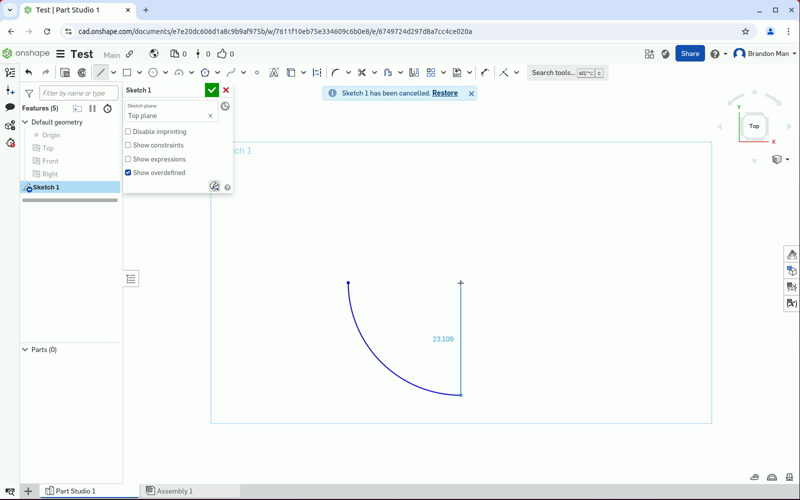
key_down(shift)
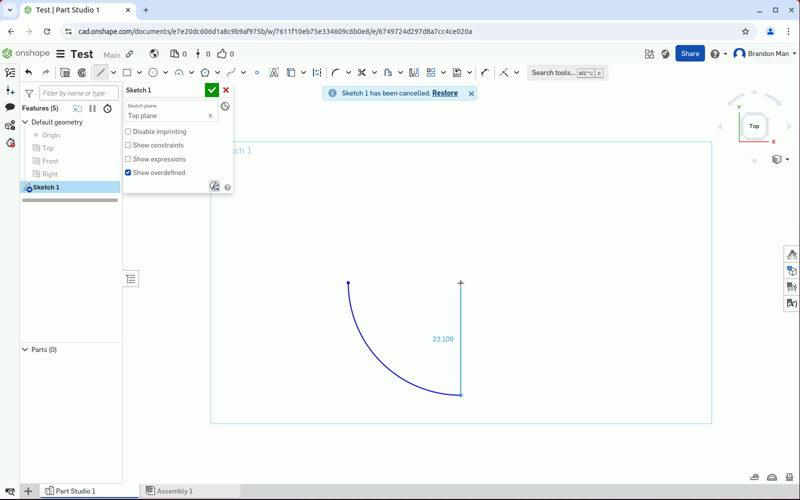
mouse_move(490, 282)
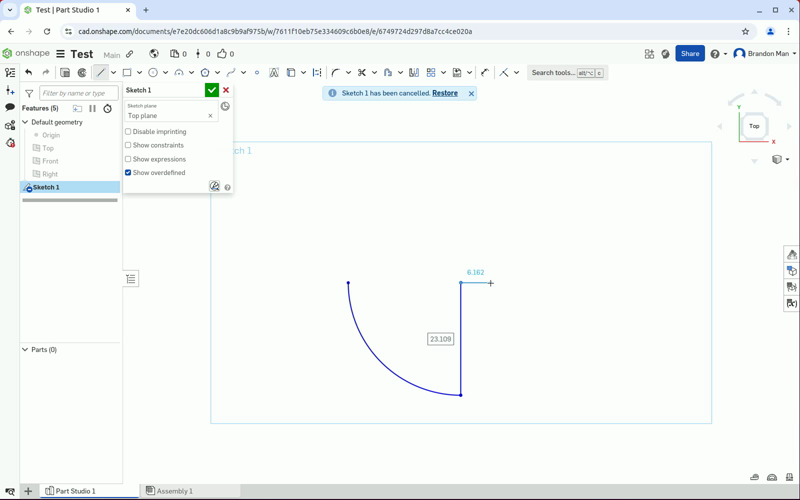
mouse_move(428, 282)
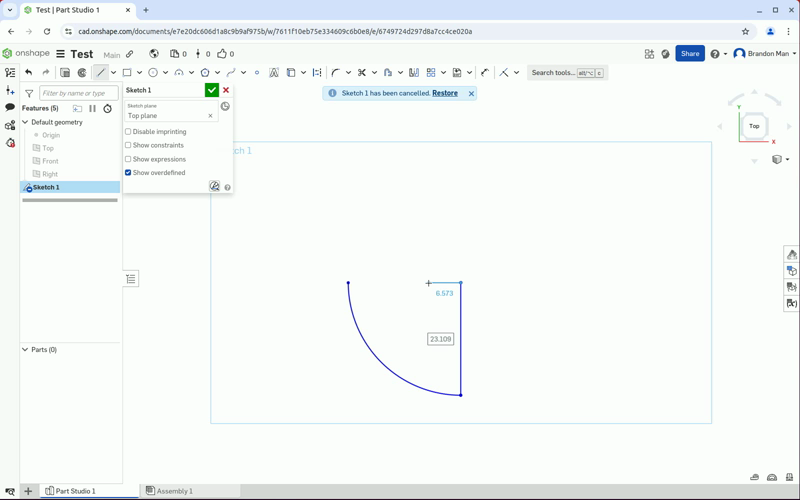
click(428, 282)
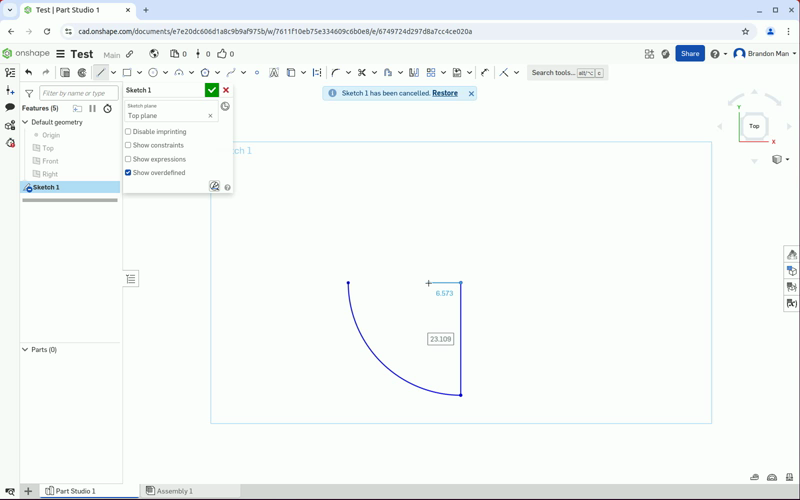
key_up(shift)
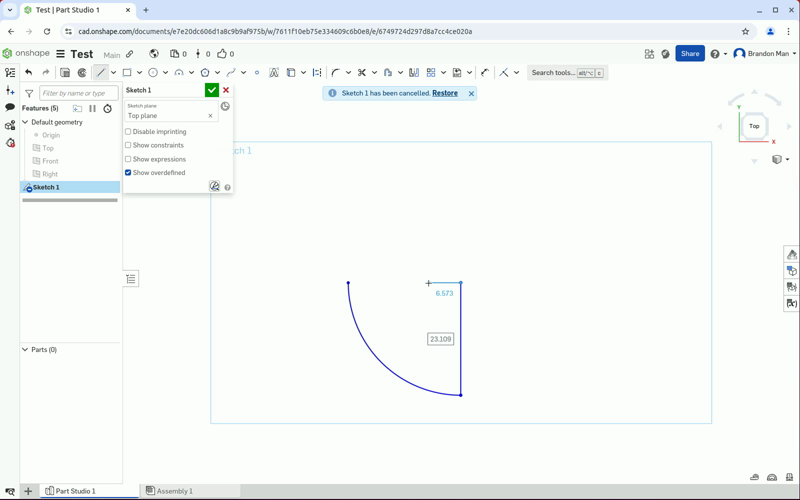
key(esc)
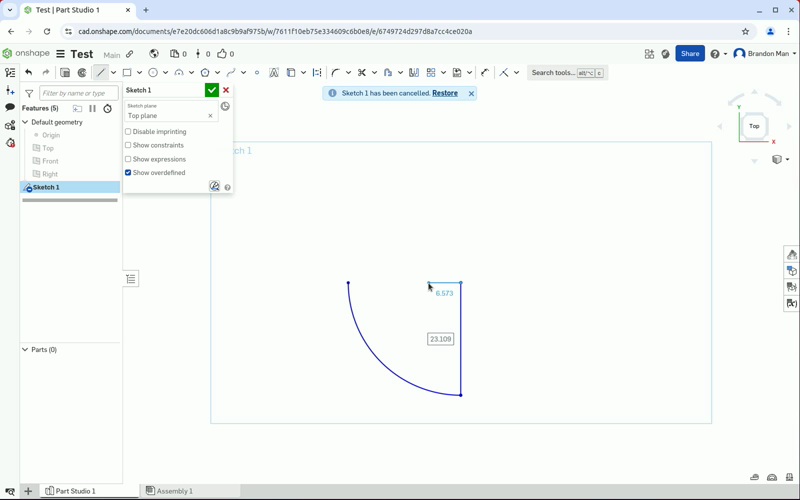
key(a)
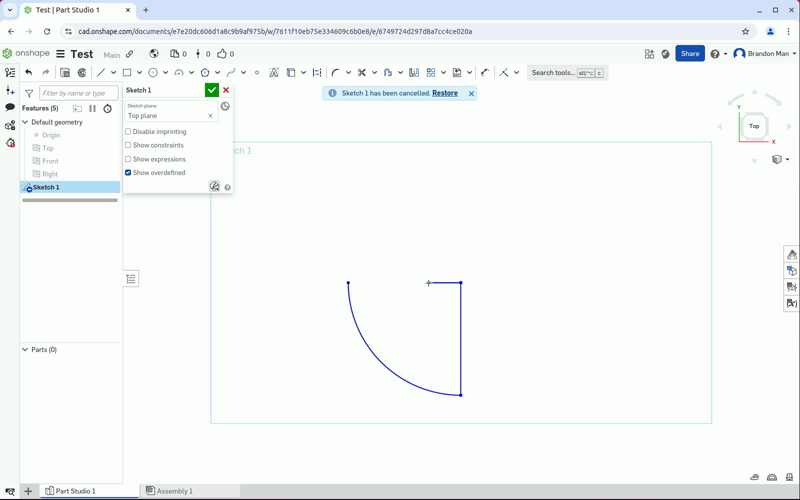
mouse_move(428, 282)
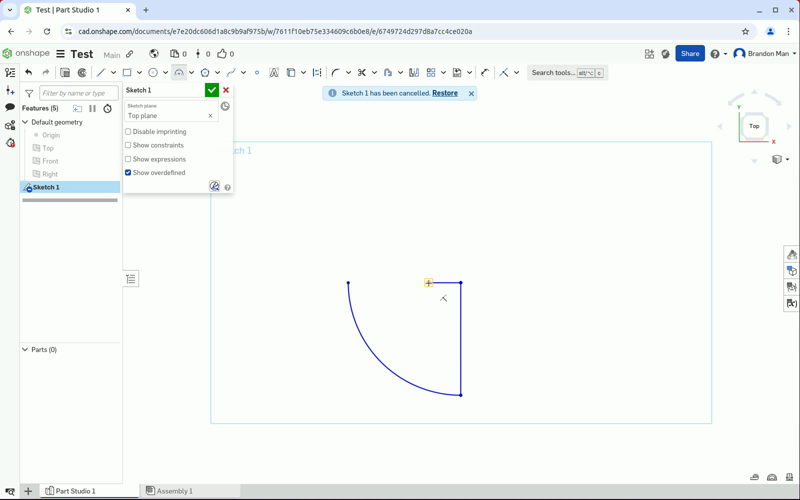
click(428, 282)
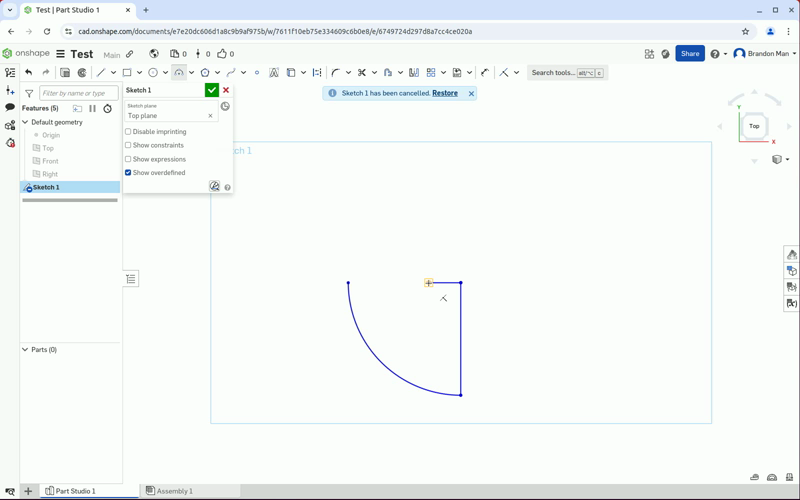
key_down(shift)
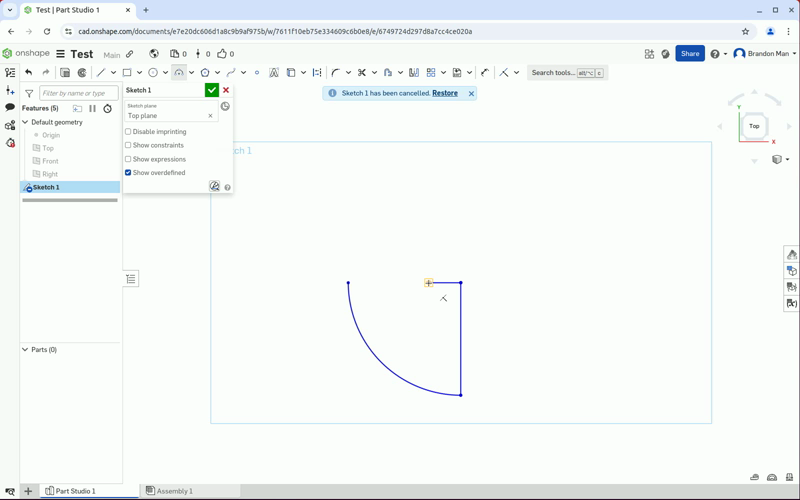
mouse_move(380, 282)
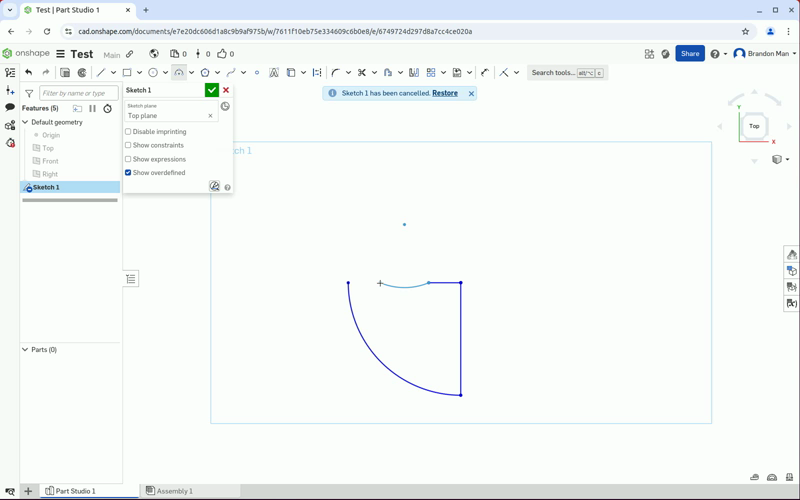
click(380, 282)
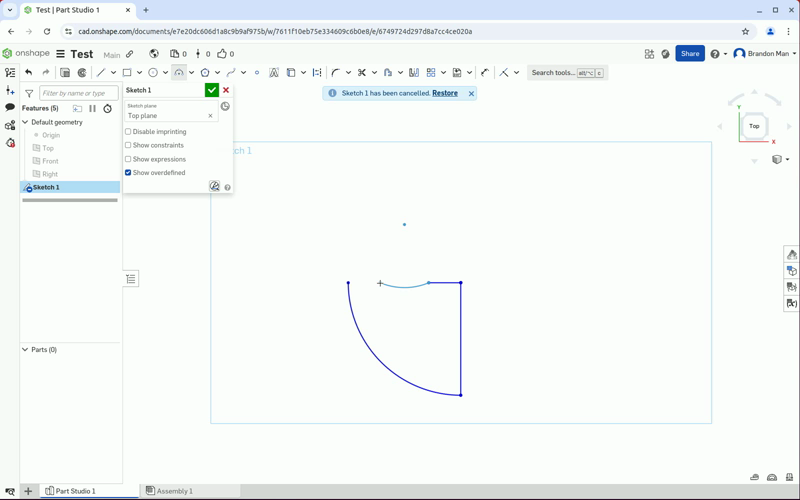
mouse_move(404, 307)
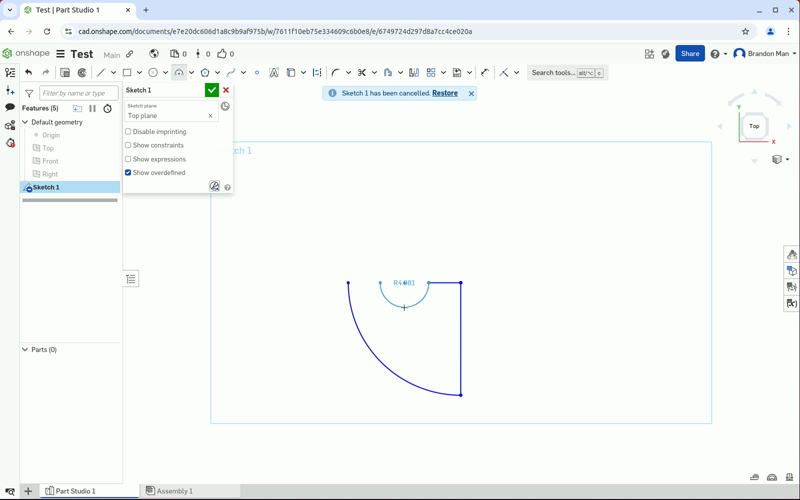
click(404, 307)
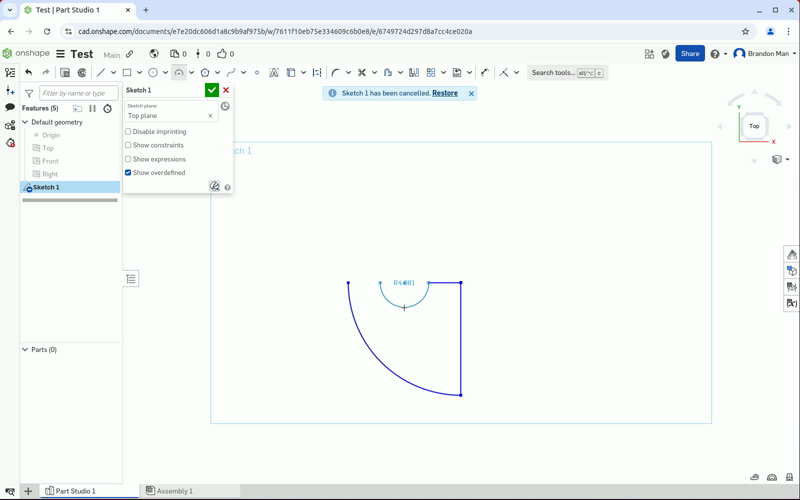
key_up(shift)
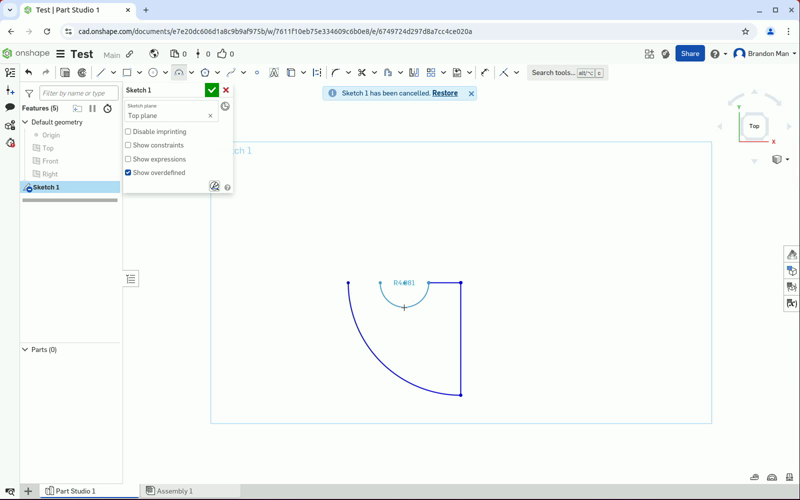
key(esc)
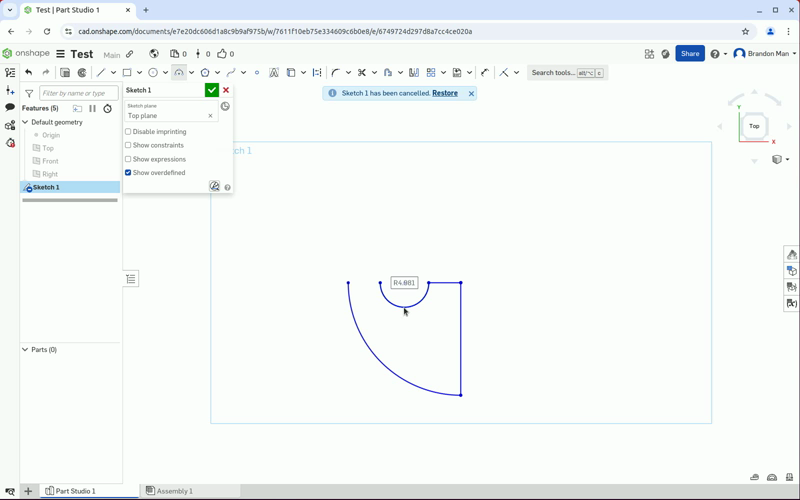
key(l)
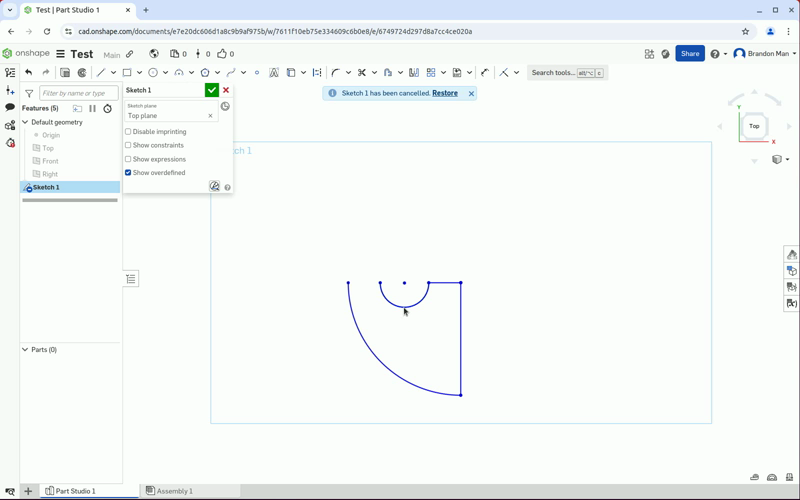
mouse_move(380, 282)
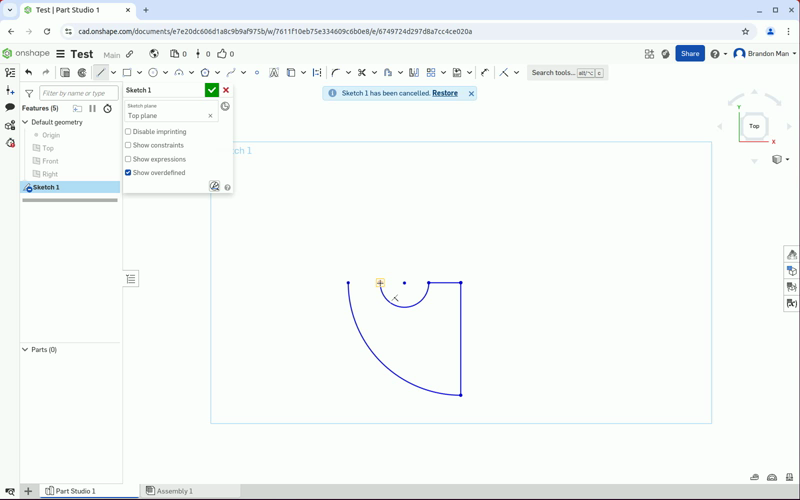
click(380, 282)
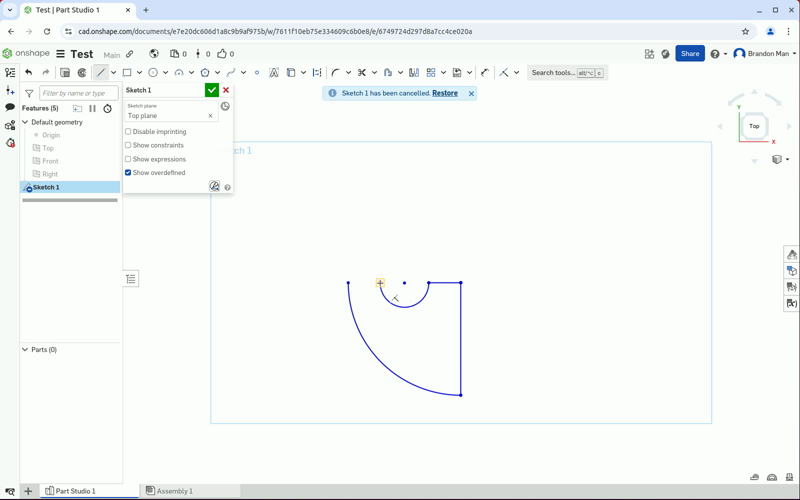
mouse_move(410, 282)
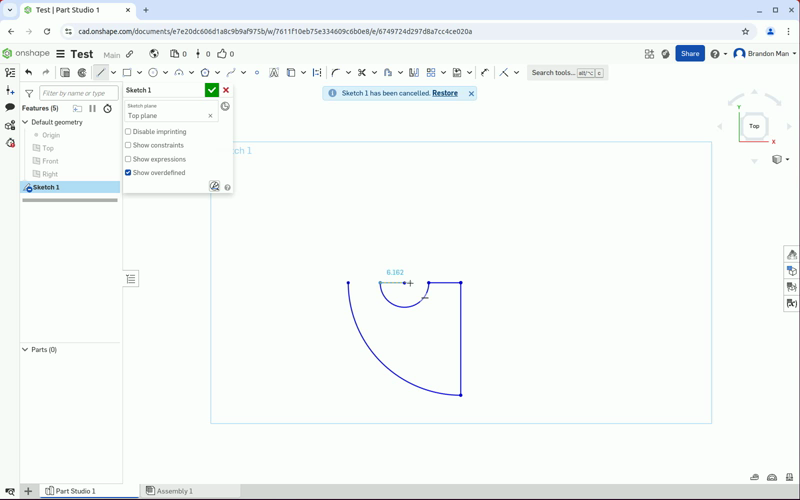
key_down(shift)
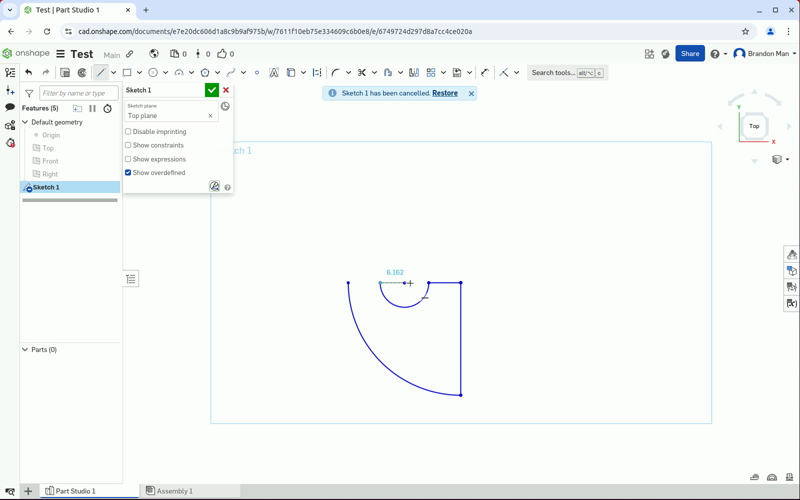
mouse_move(348, 282)
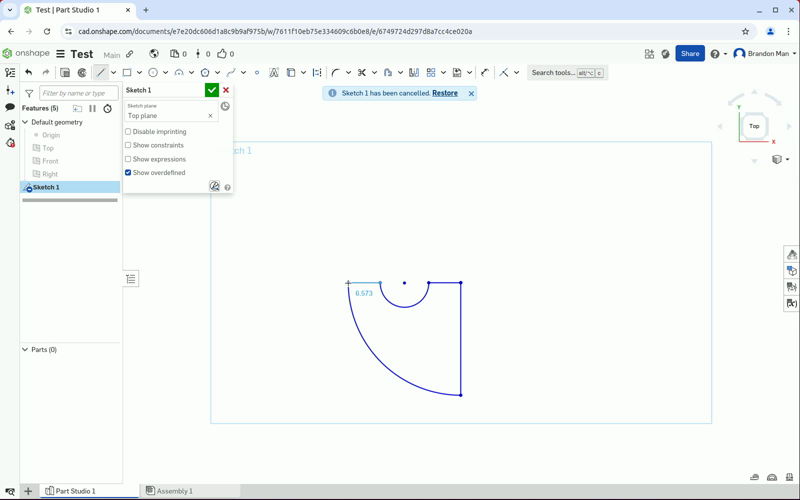
key_up(shift)
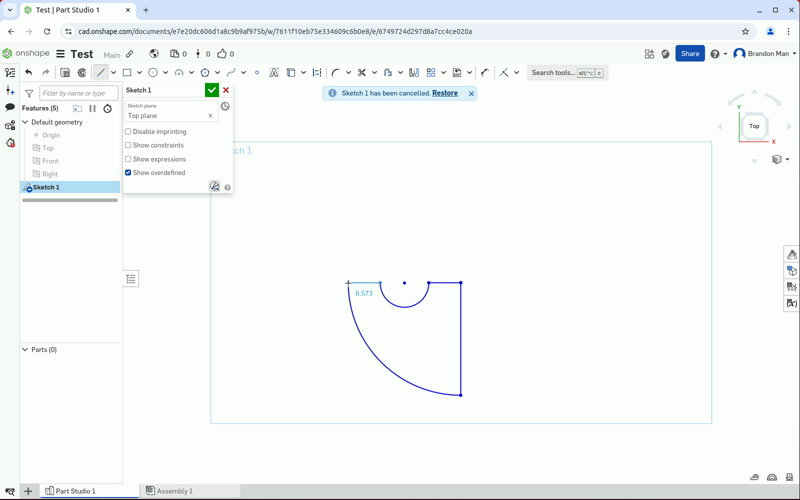
click(348, 282)
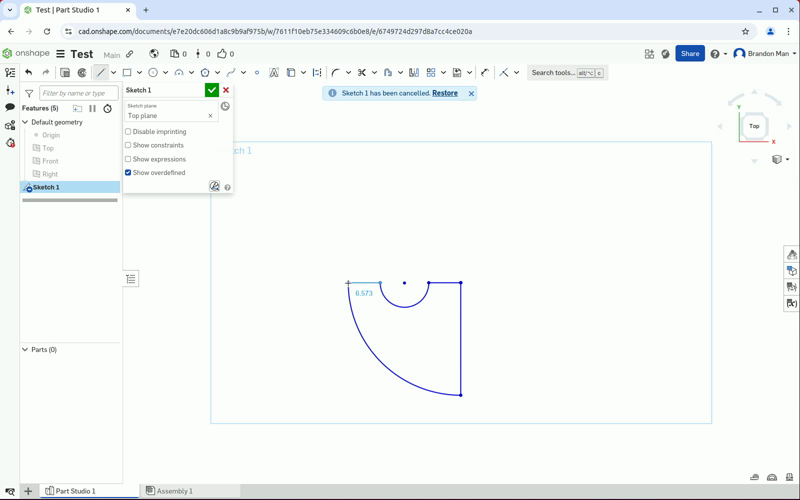
key(esc)
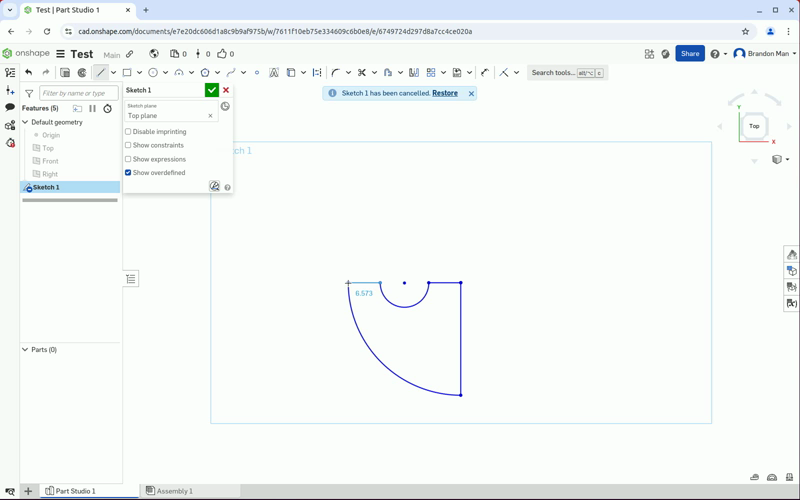
mouse_move(441, 324)
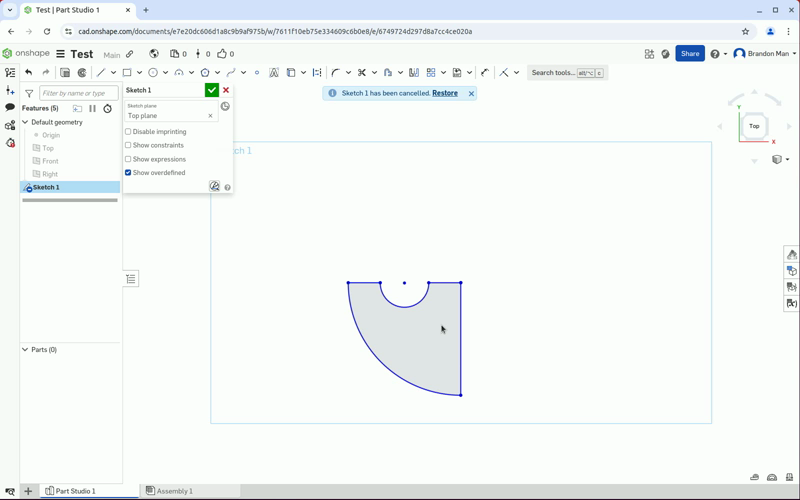
scroll(6)
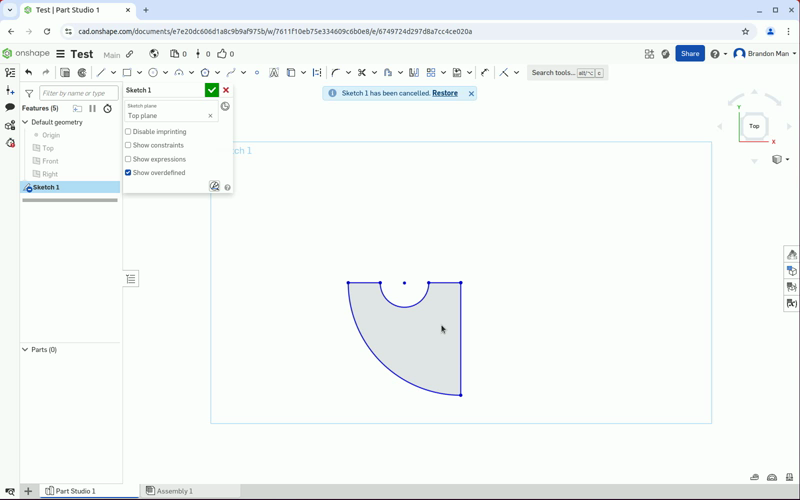
scroll(6)
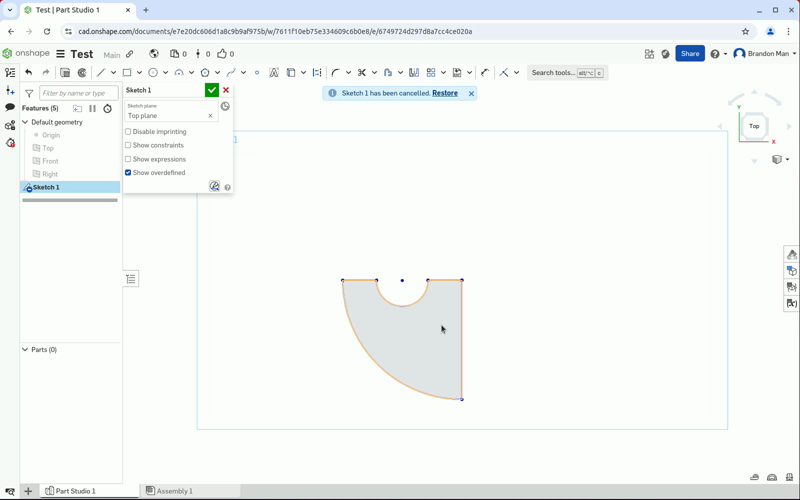
scroll(6)
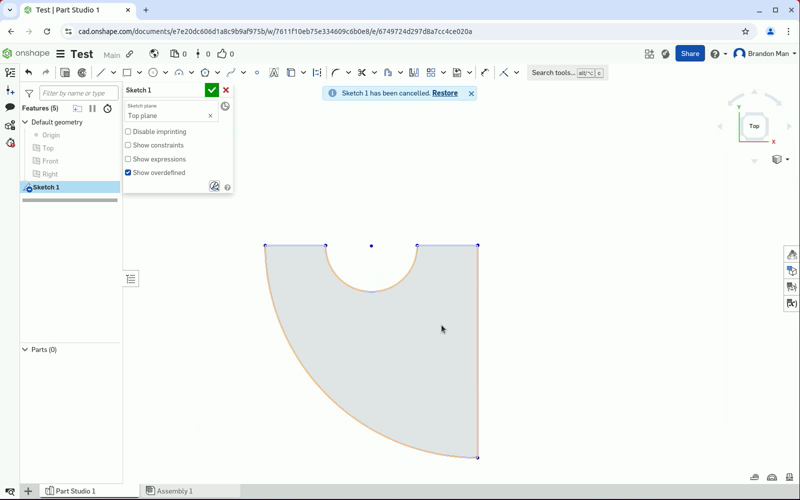
scroll(6)
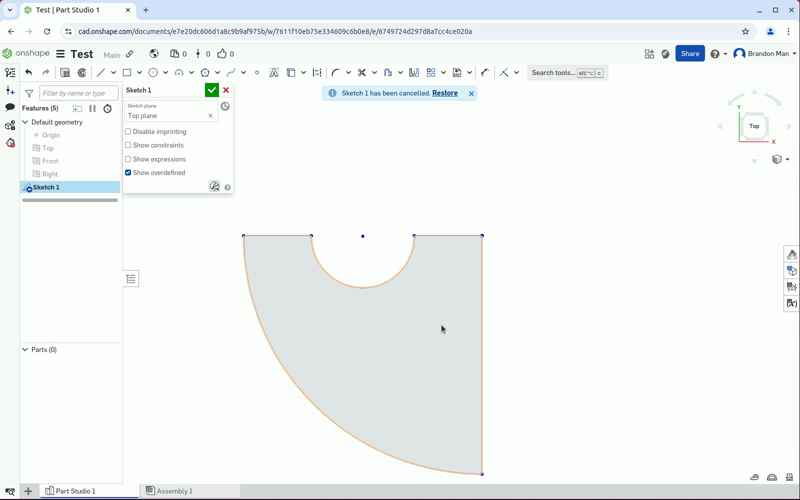
scroll(6)
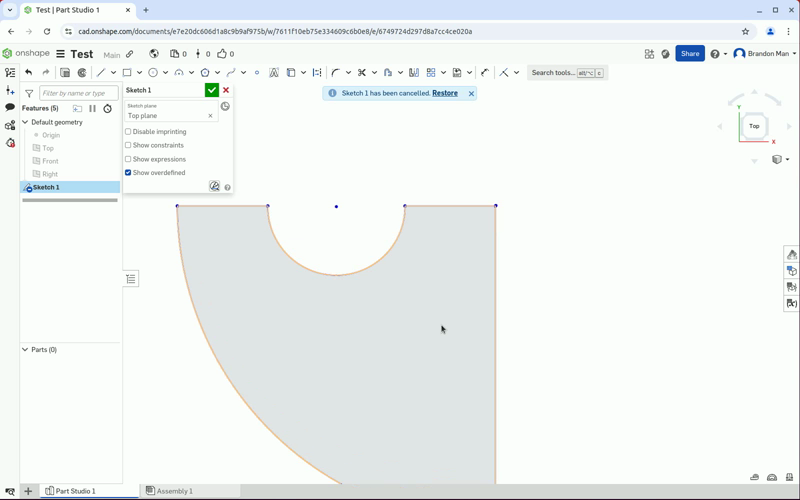
scroll(6)
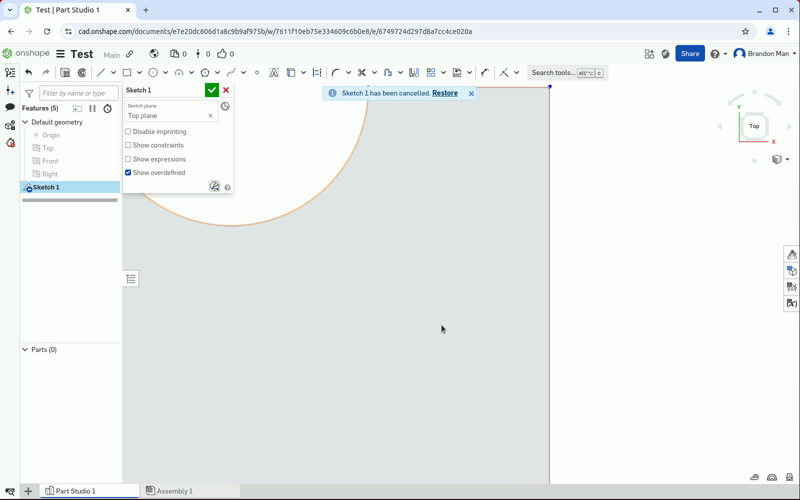
scroll(6)
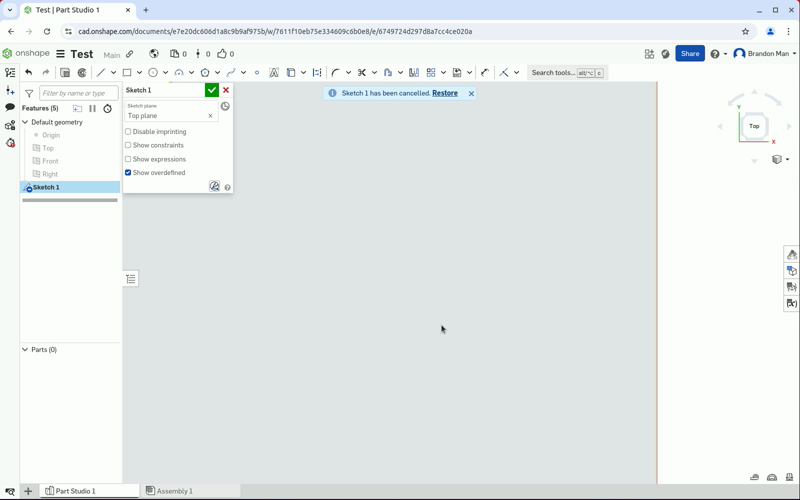
click(441, 324)
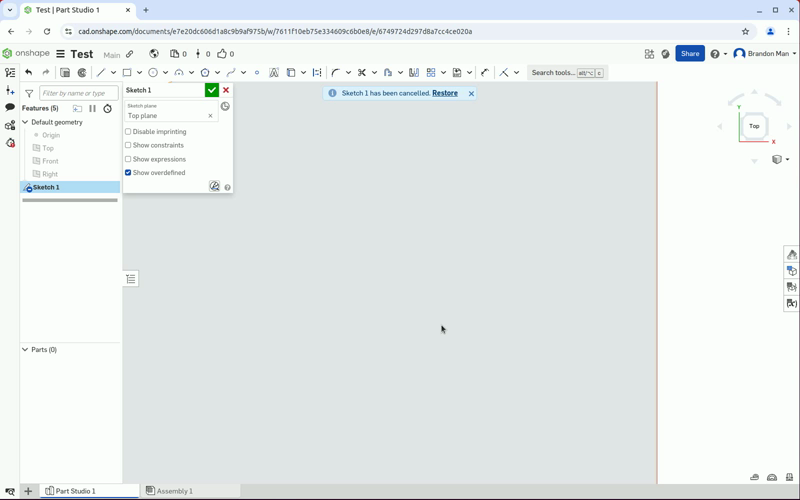
scroll(-6)
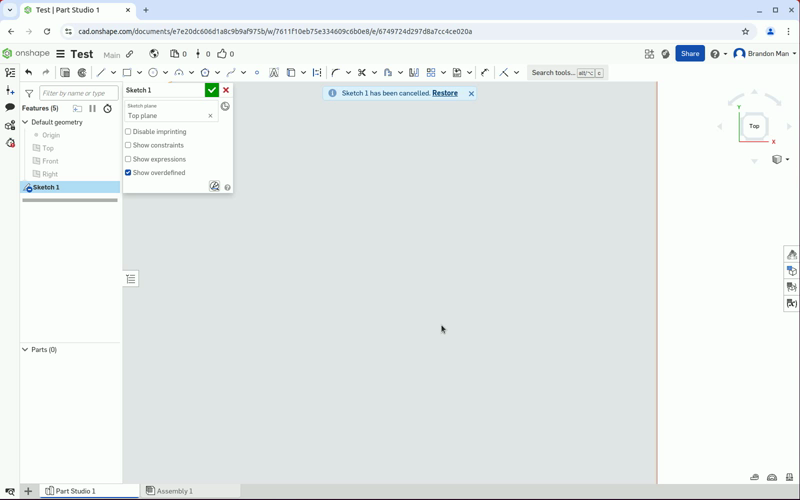
scroll(-6)
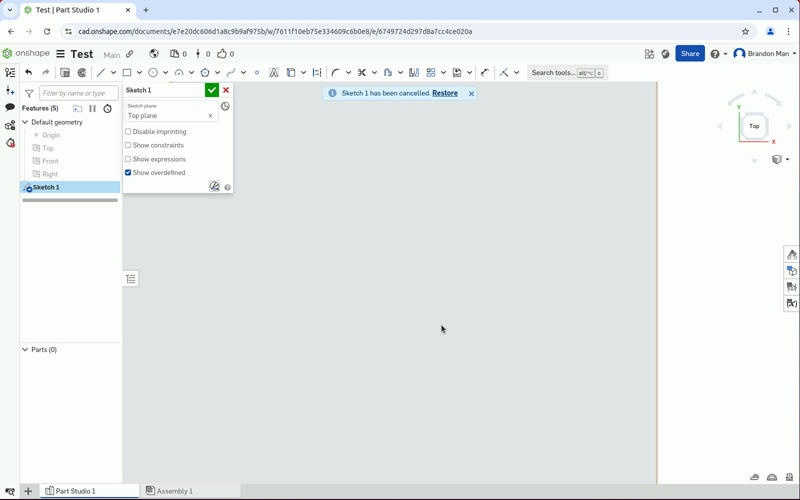
scroll(-6)
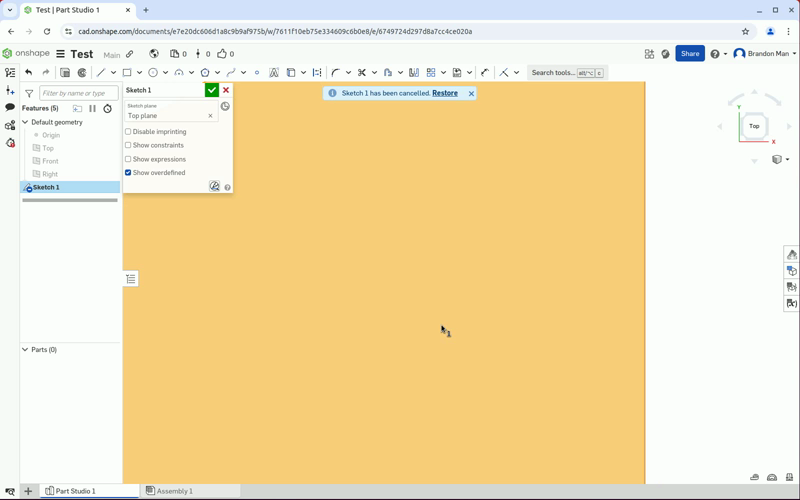
scroll(-6)
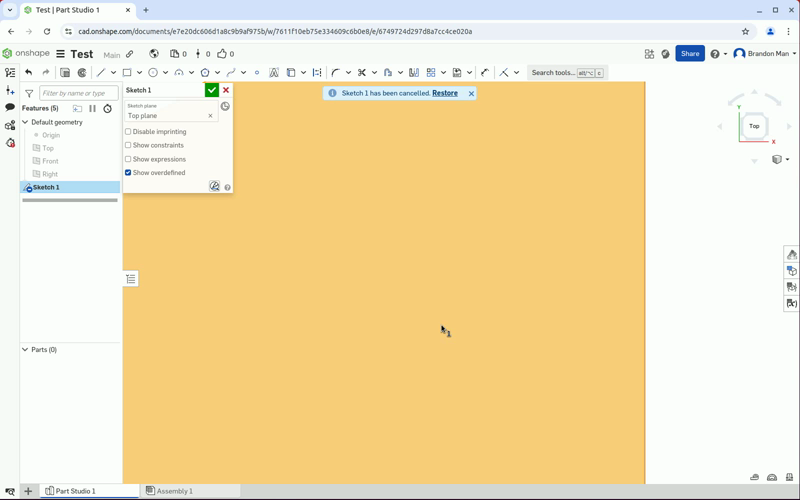
scroll(-6)
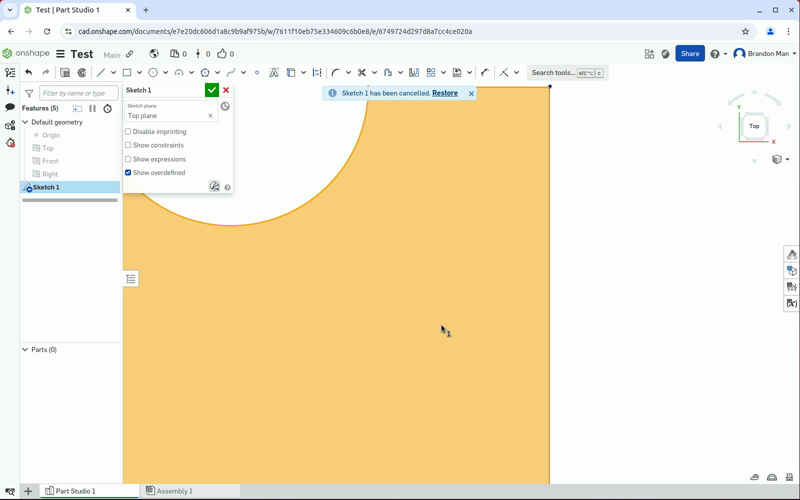
scroll(-6)
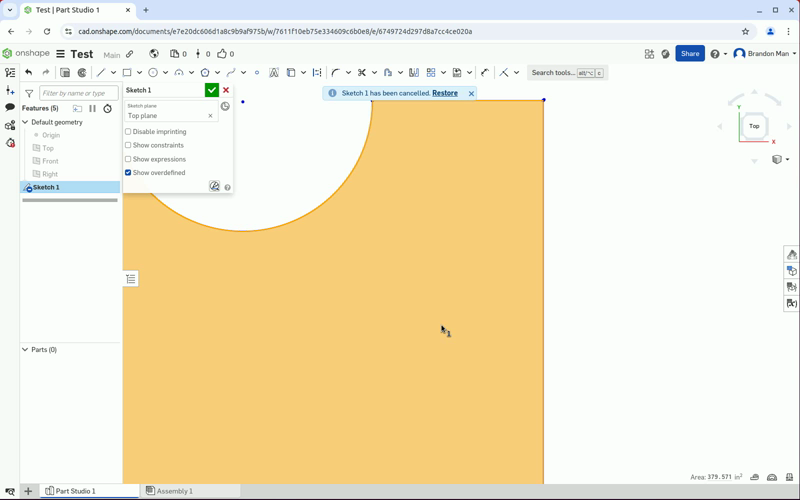
scroll(-6)
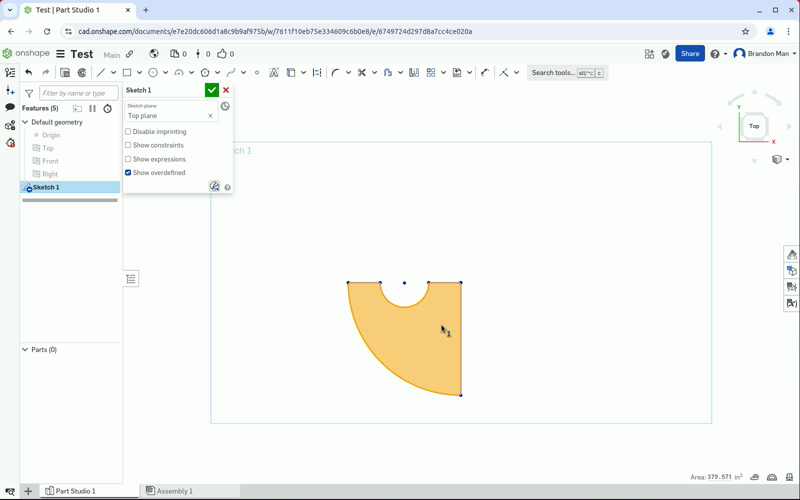
mouse_move(73, 352)
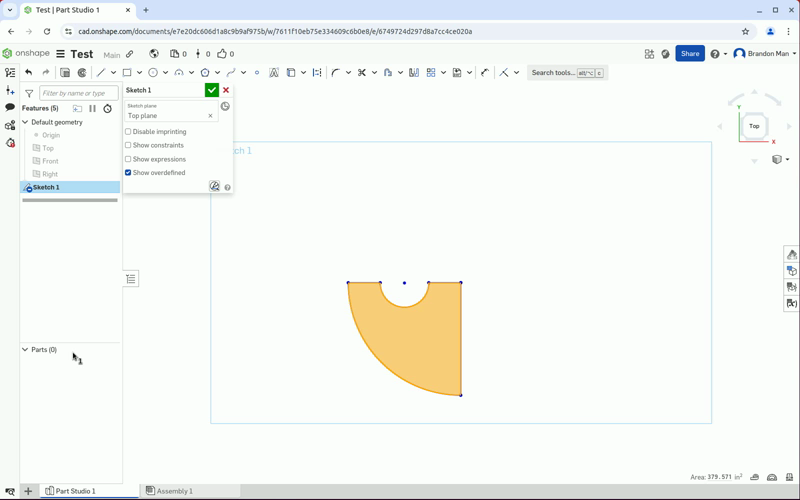
key(shift+y)
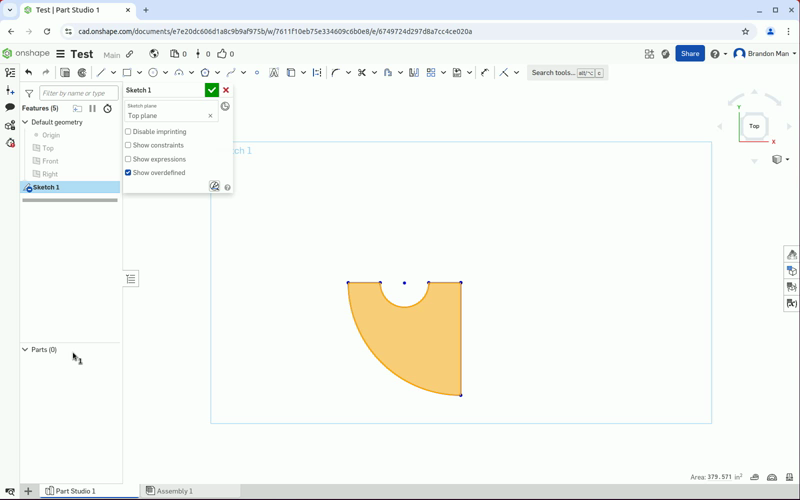
key(shift+e)
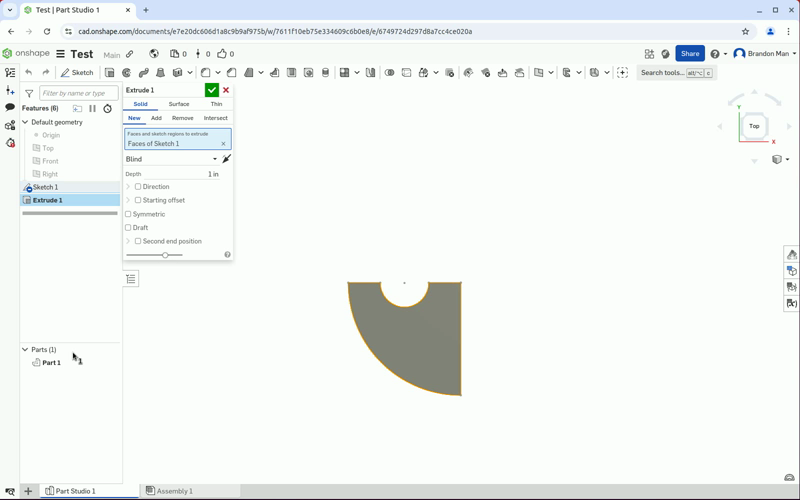
mouse_move(143, 106)
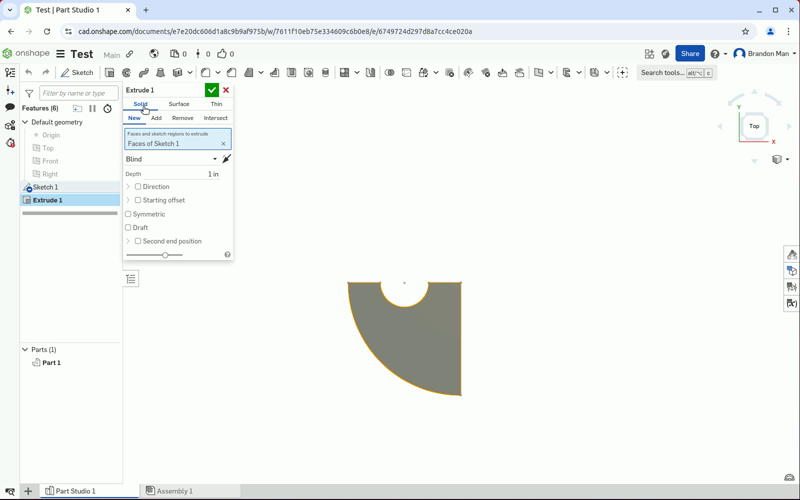
click(143, 106)
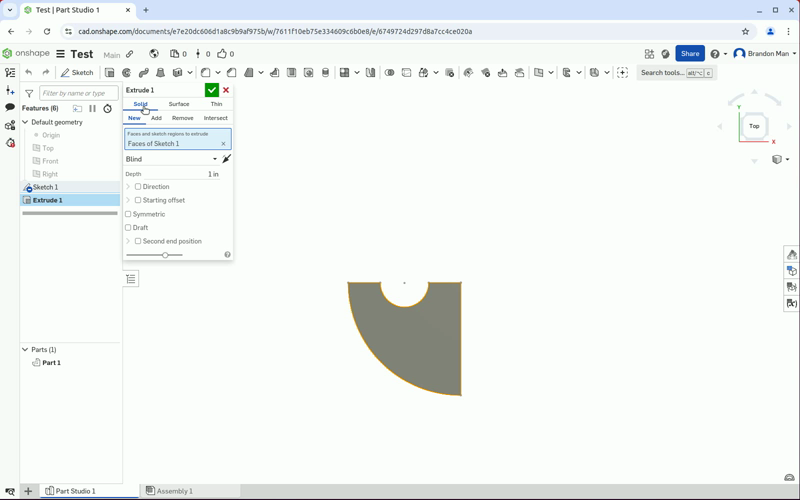
mouse_move(137, 120)
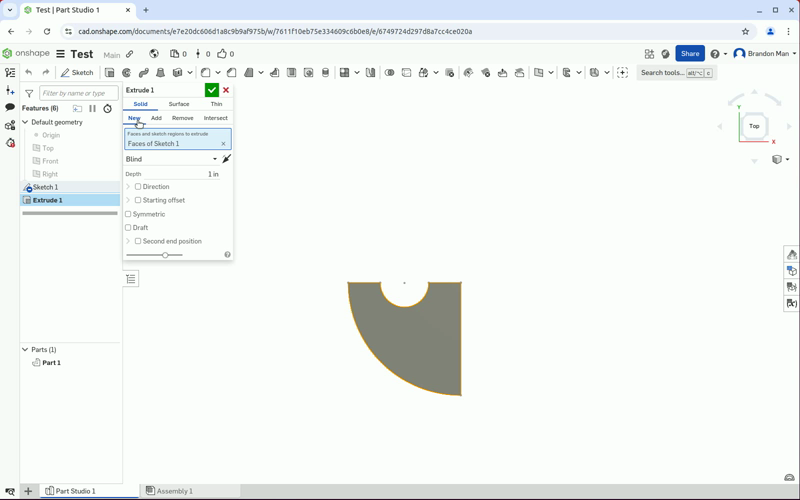
click(137, 120)
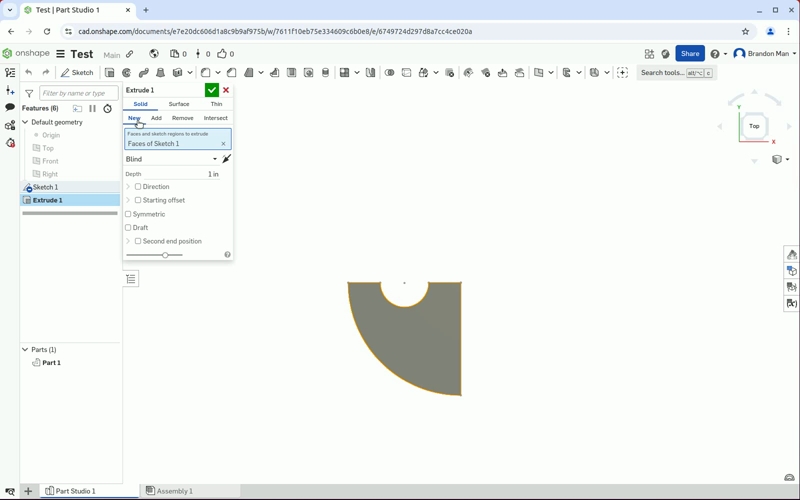
key(tab, 4)
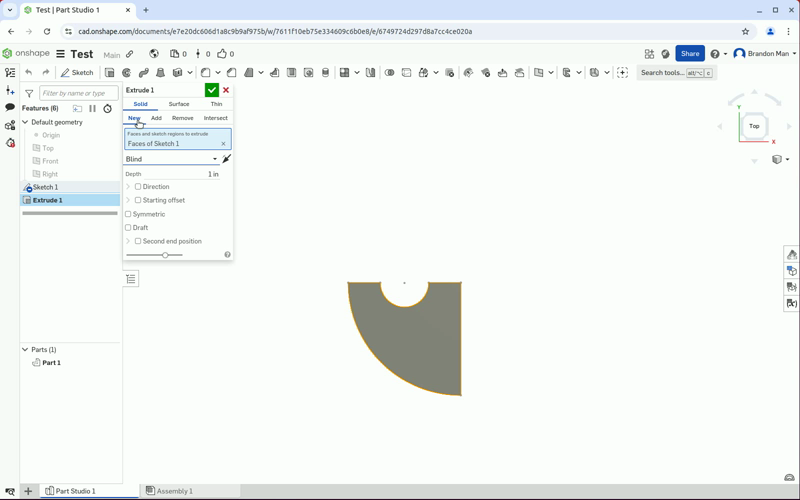
text(19.738)
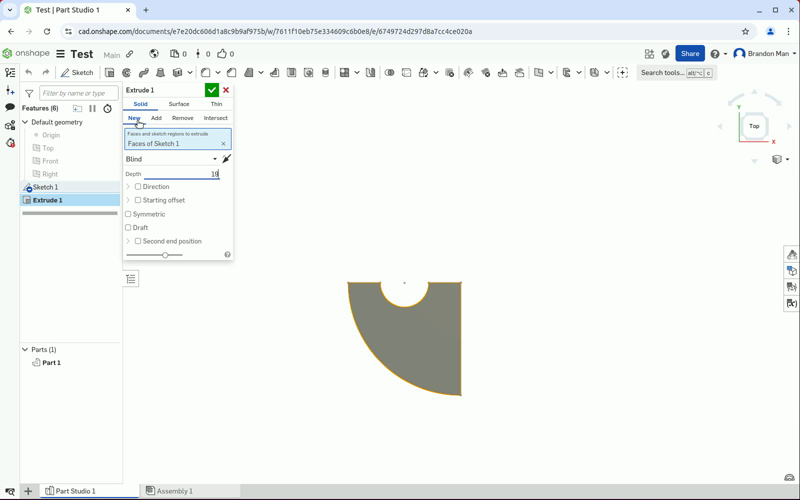
key(enter)
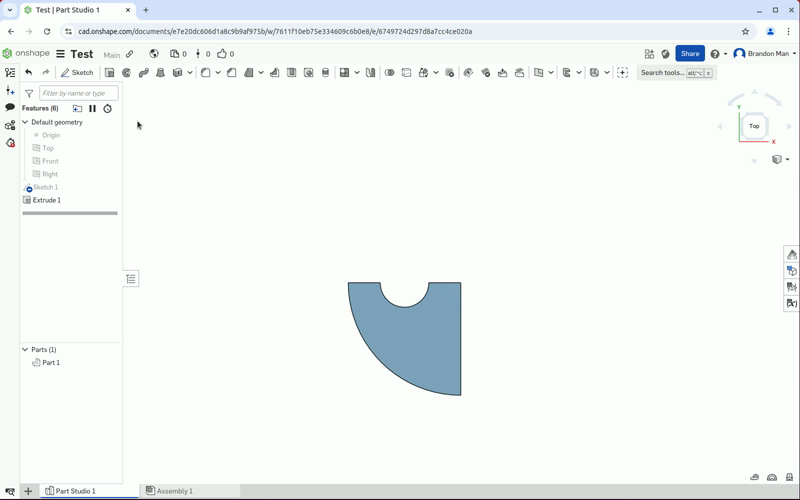
key(shift+h)
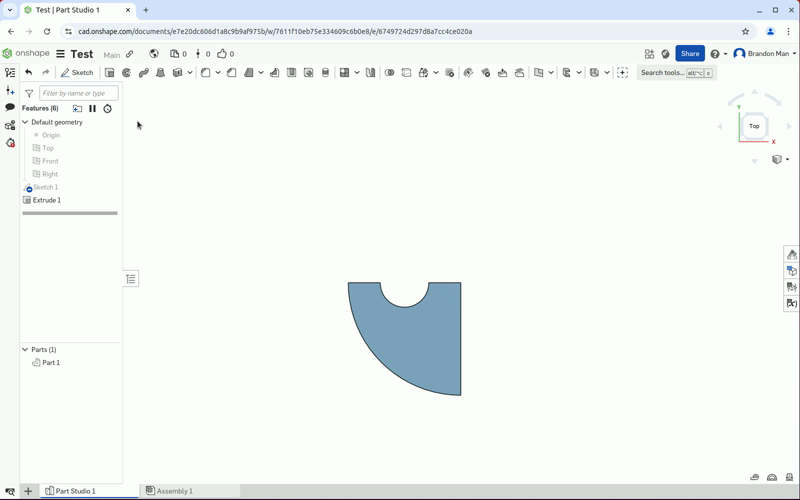
key(shift+h)
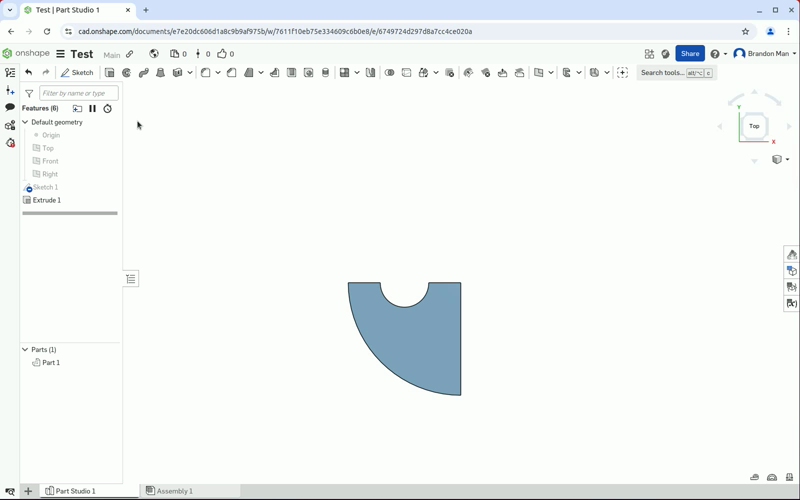
mouse_move(73, 189)
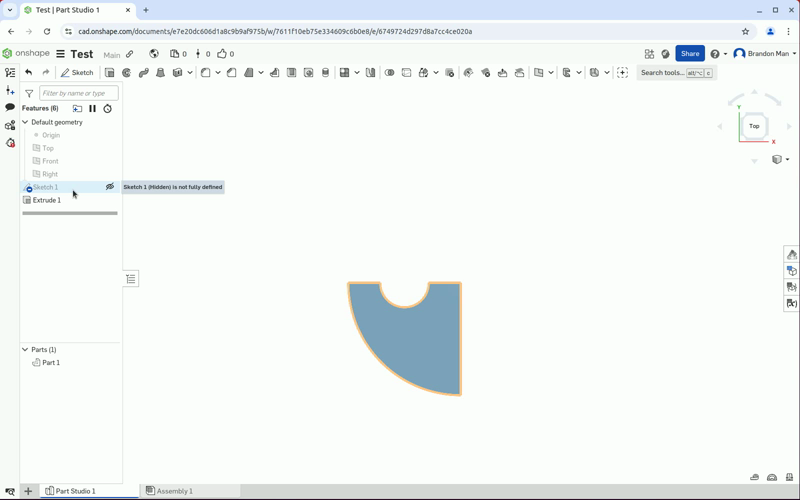
click(73, 189)
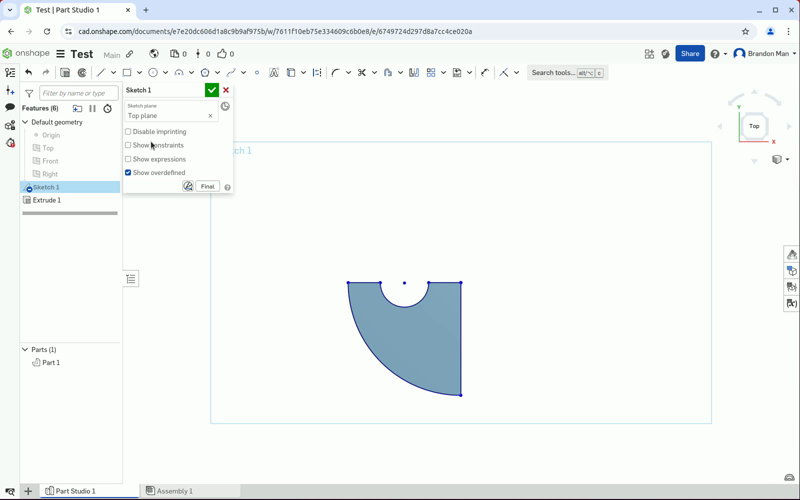
mouse_move(229, 92)
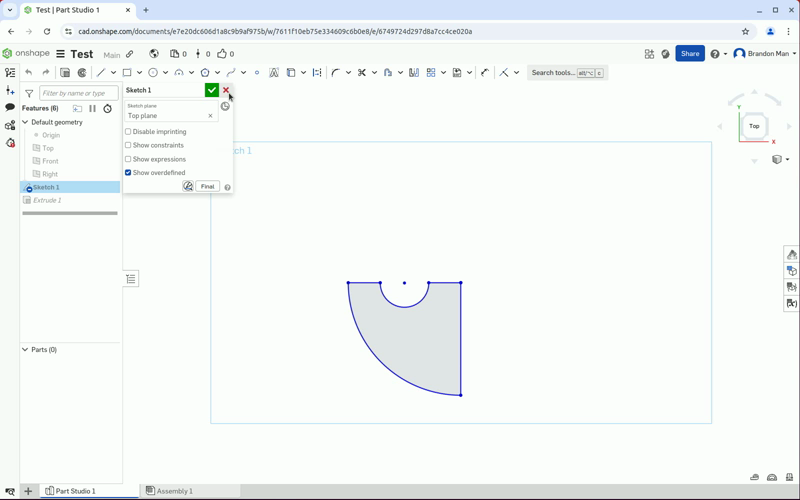
click(229, 92)
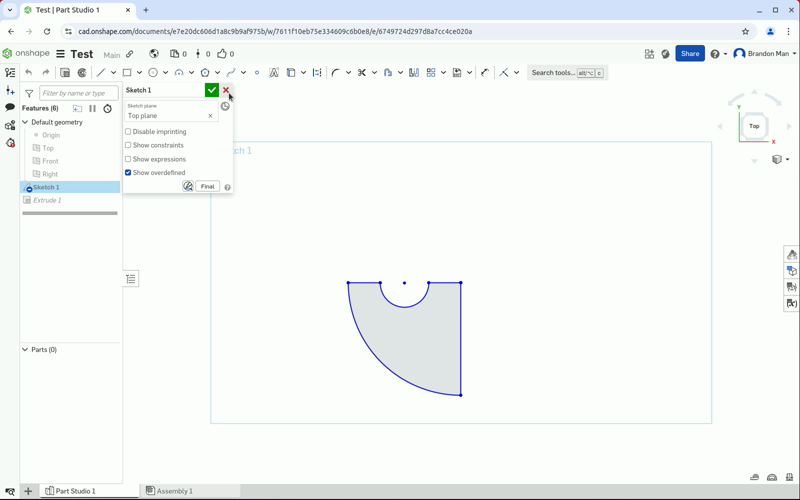
key(shift+s)
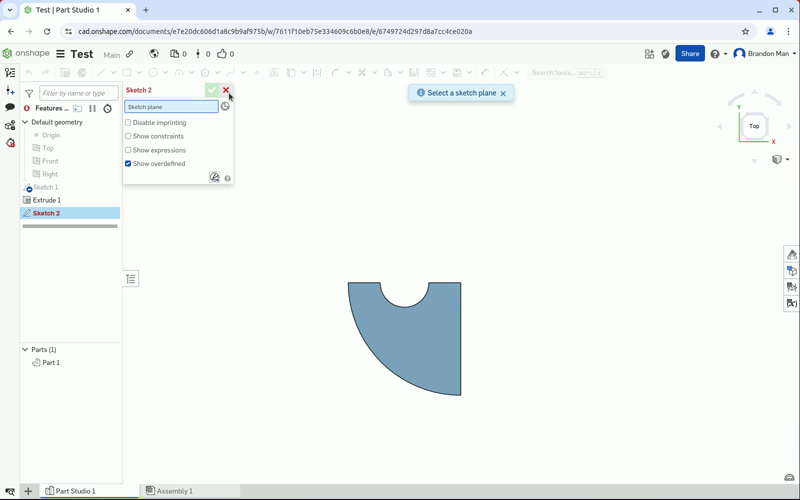
mouse_move(73, 150)
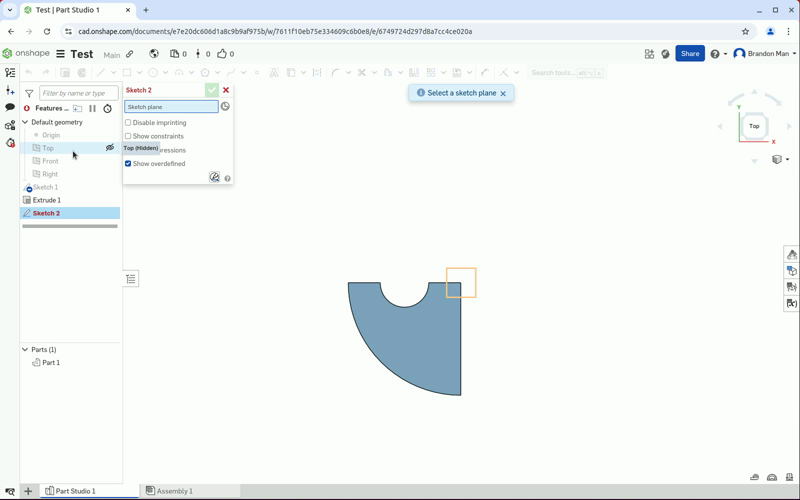
click(73, 150)
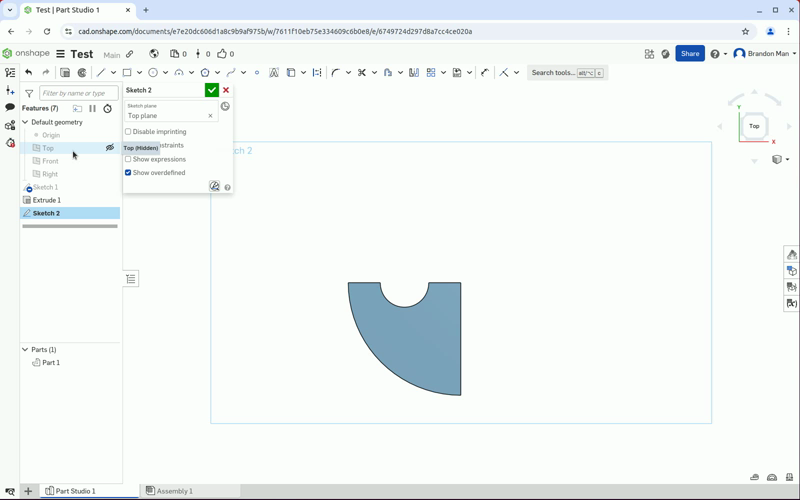
mouse_move(73, 352)
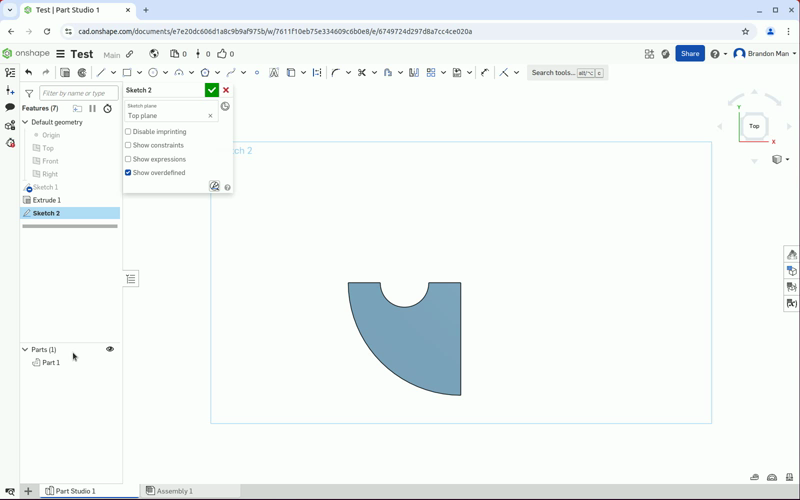
key(y)
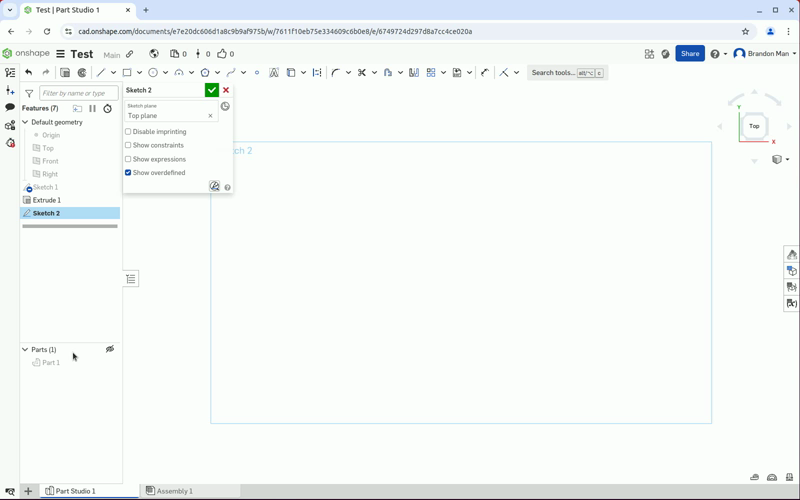
key(l)
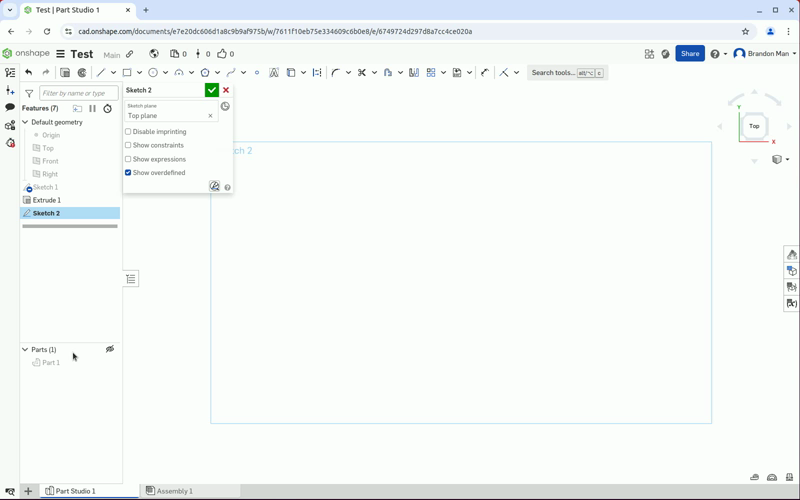
key_down(shift)
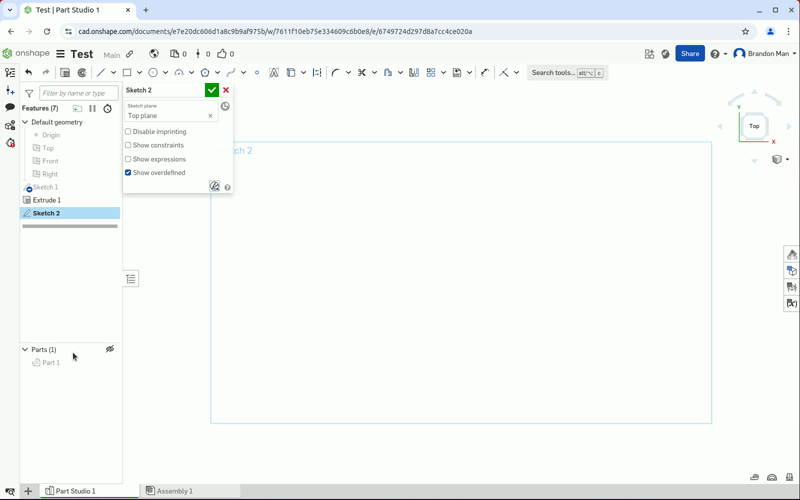
mouse_move(348, 282)
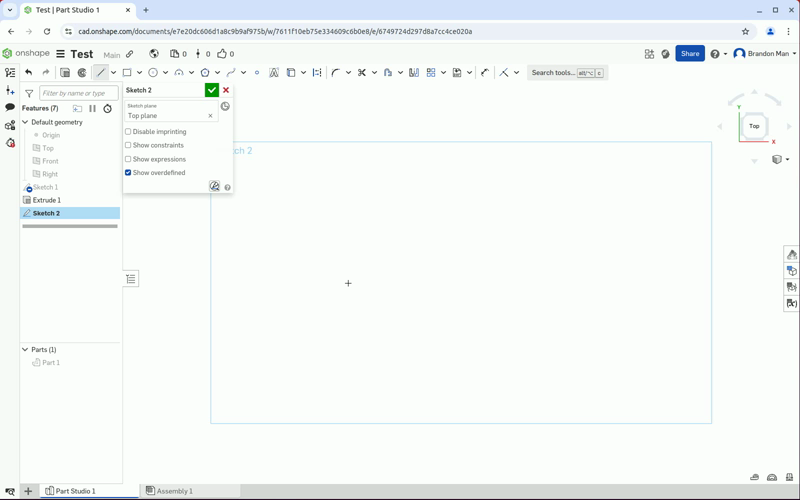
click(348, 282)
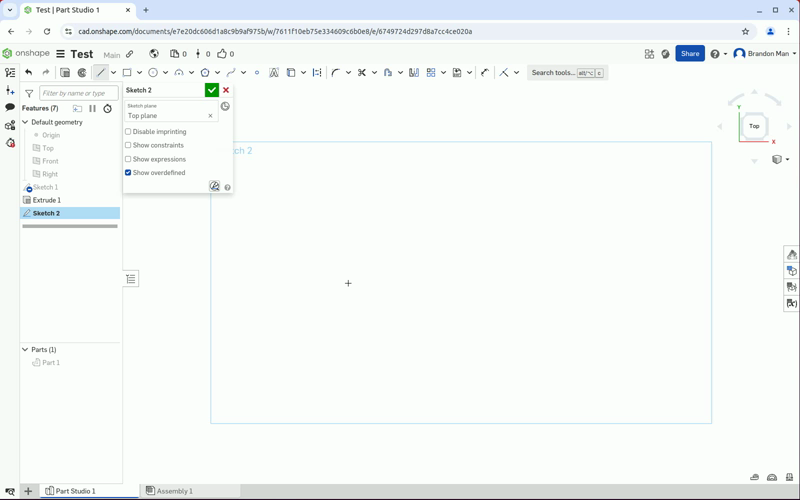
key_up(shift)
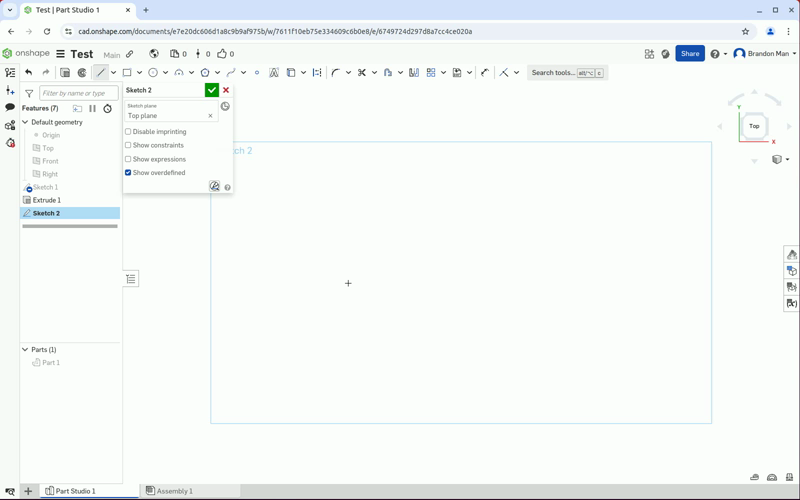
key_down(shift)
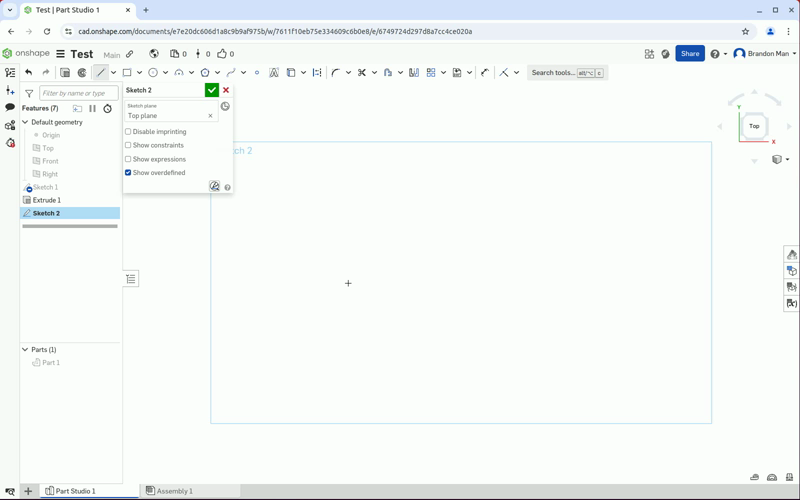
mouse_move(378, 282)
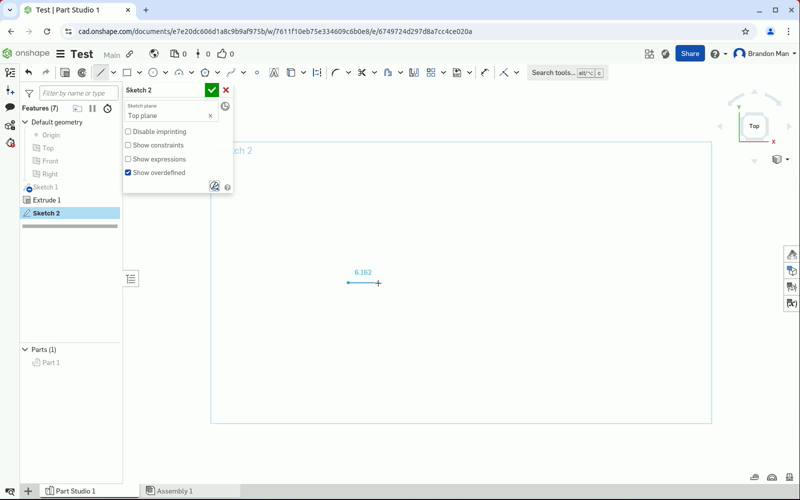
mouse_move(380, 282)
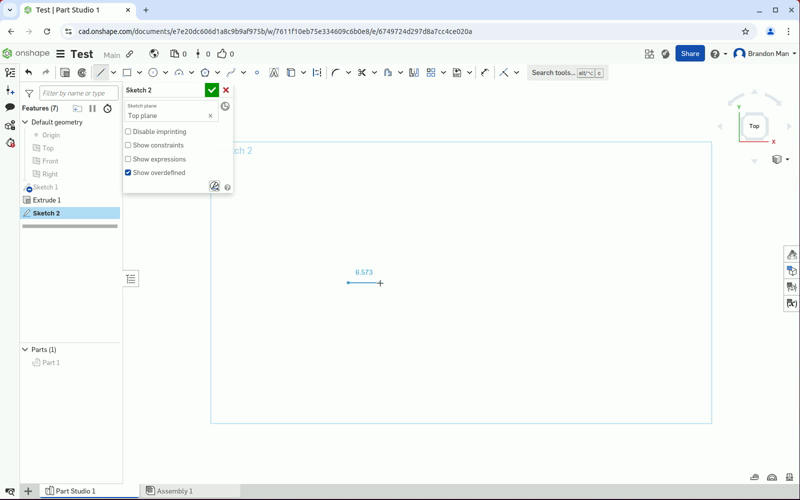
click(380, 282)
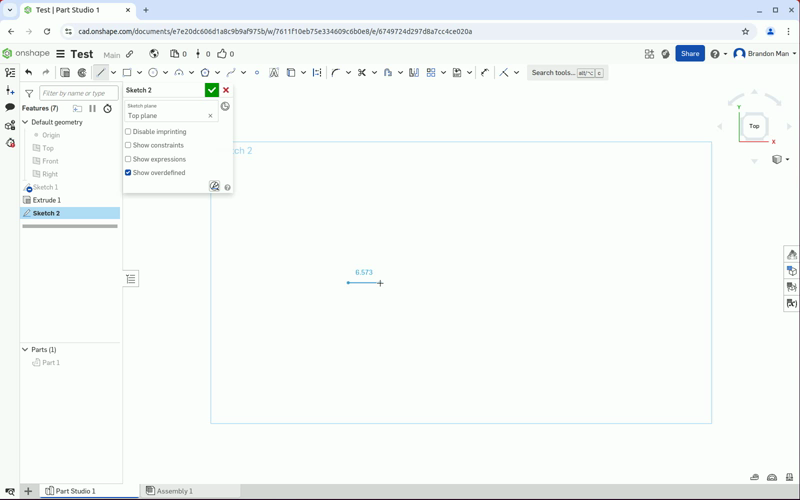
key_up(shift)
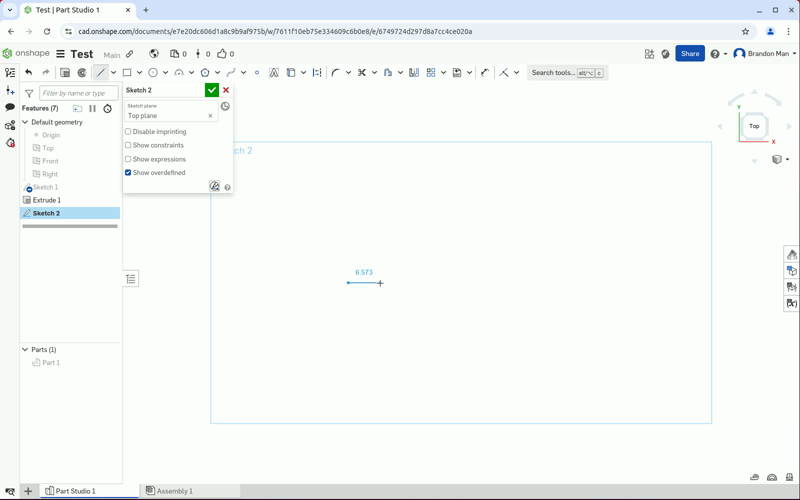
key(esc)
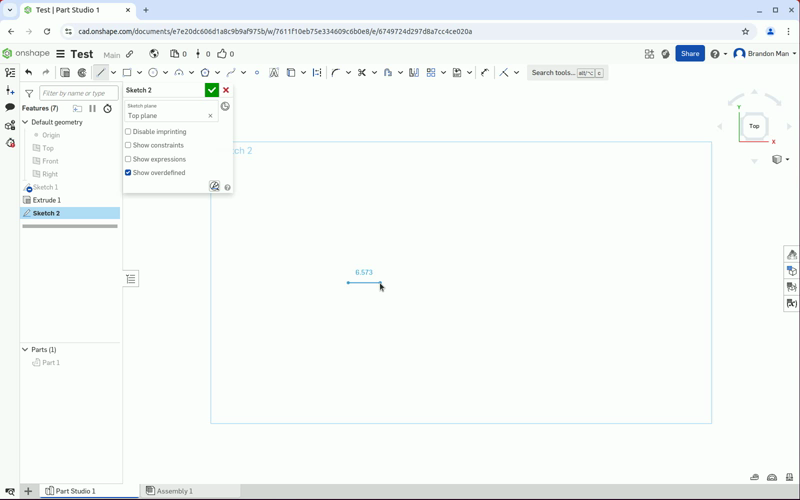
key(a)
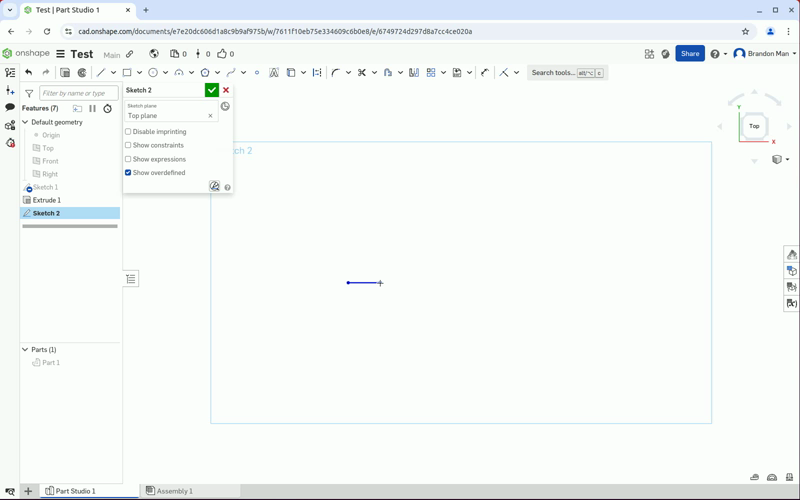
mouse_move(380, 282)
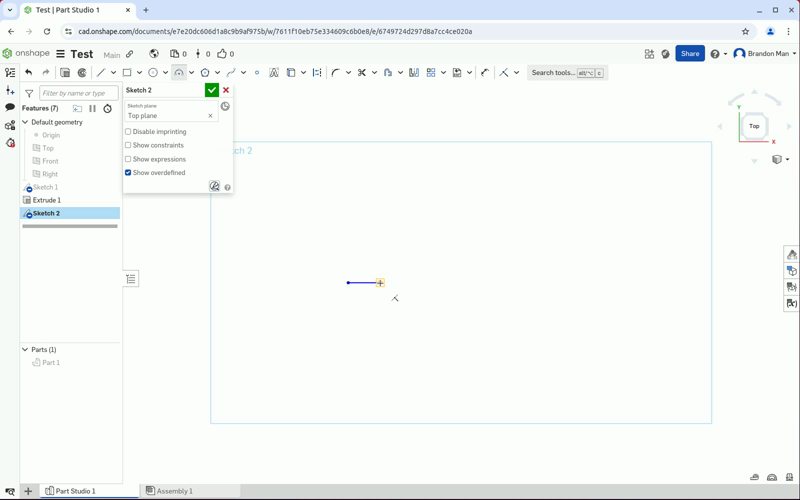
click(380, 282)
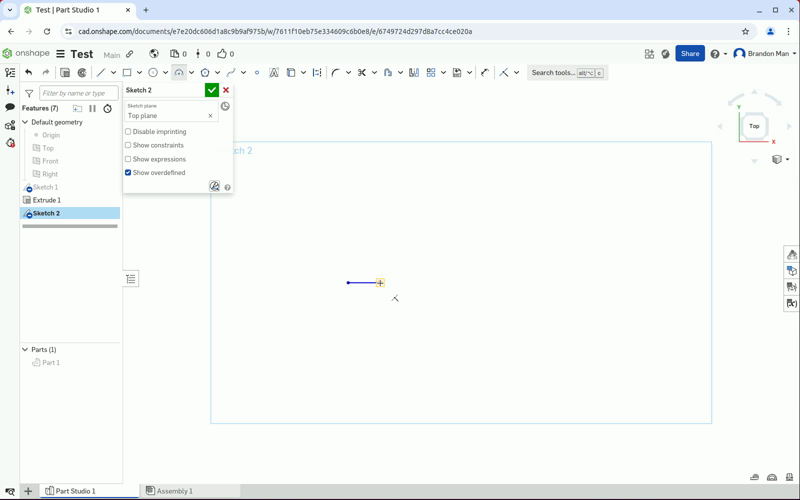
key_down(shift)
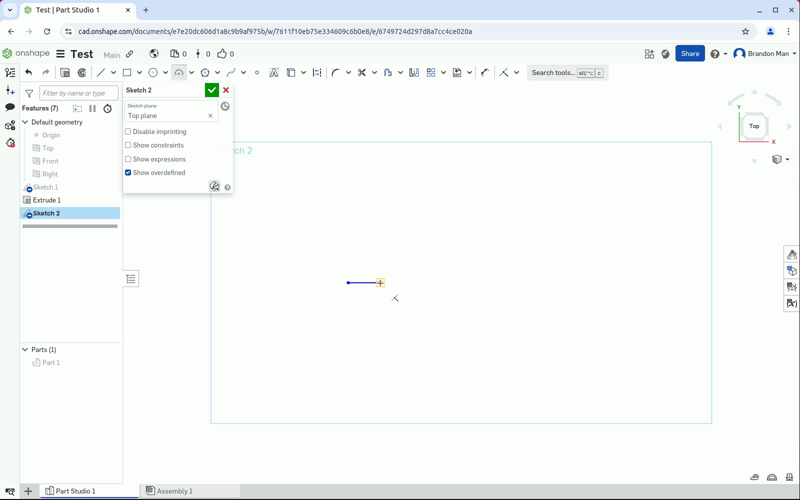
mouse_move(428, 282)
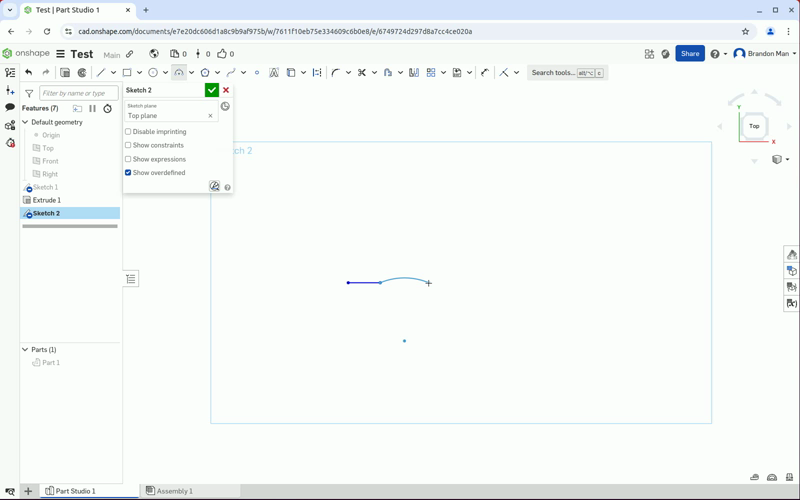
click(428, 282)
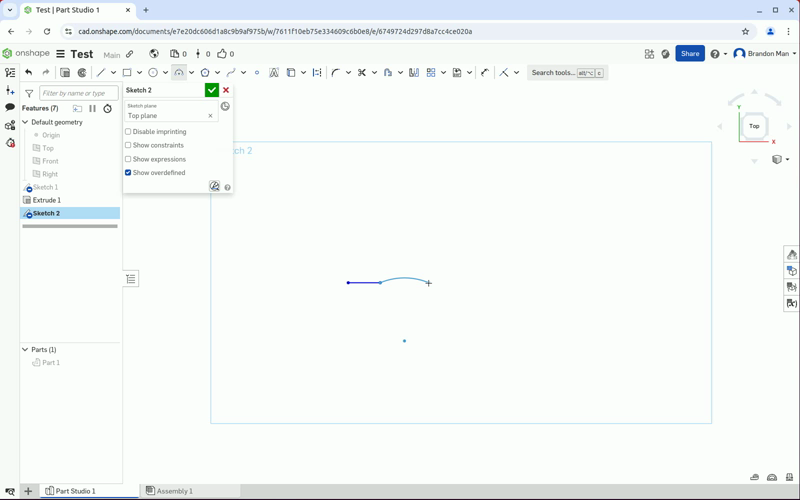
mouse_move(404, 258)
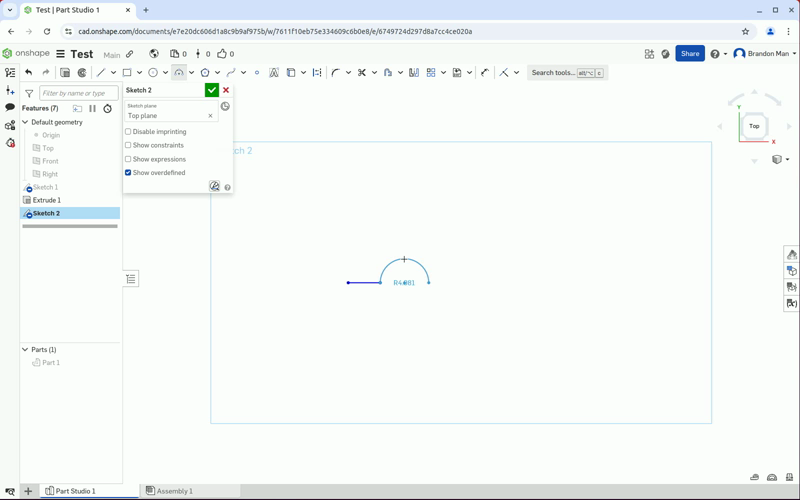
click(404, 258)
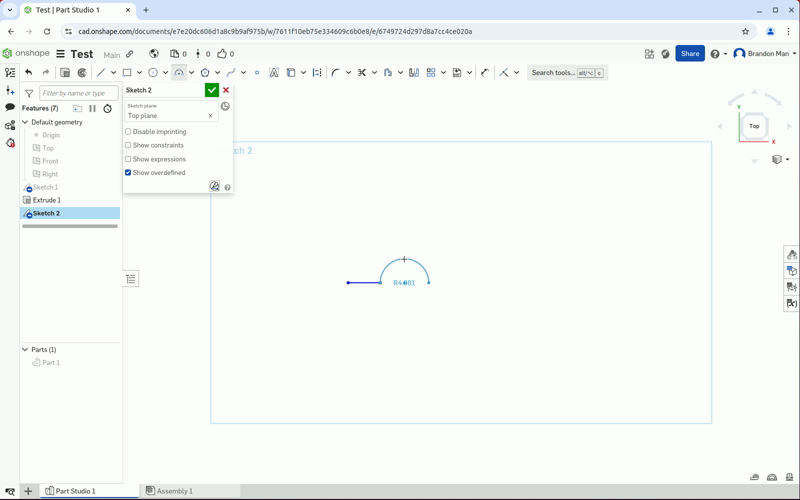
key_up(shift)
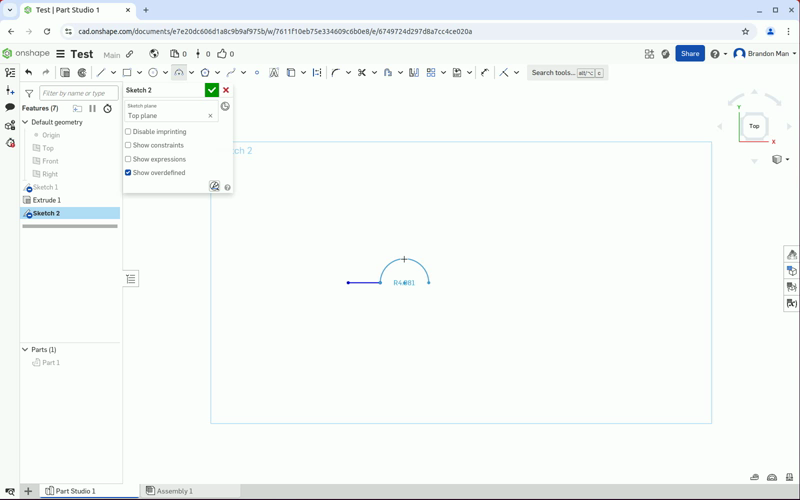
key(esc)
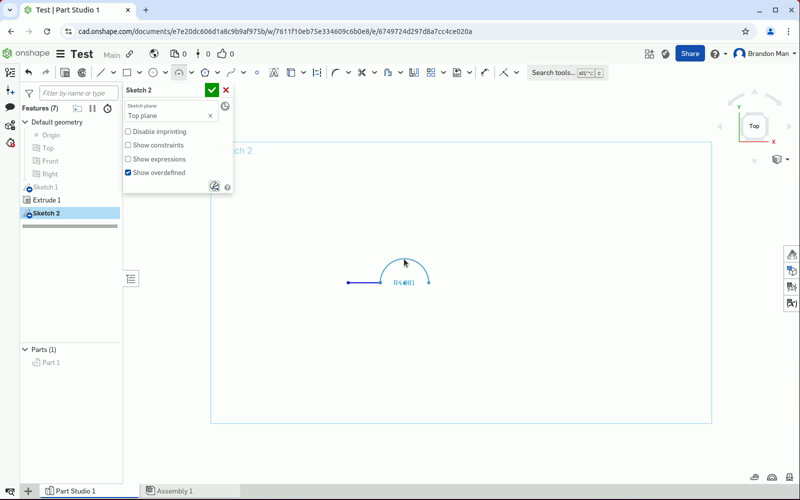
key(l)
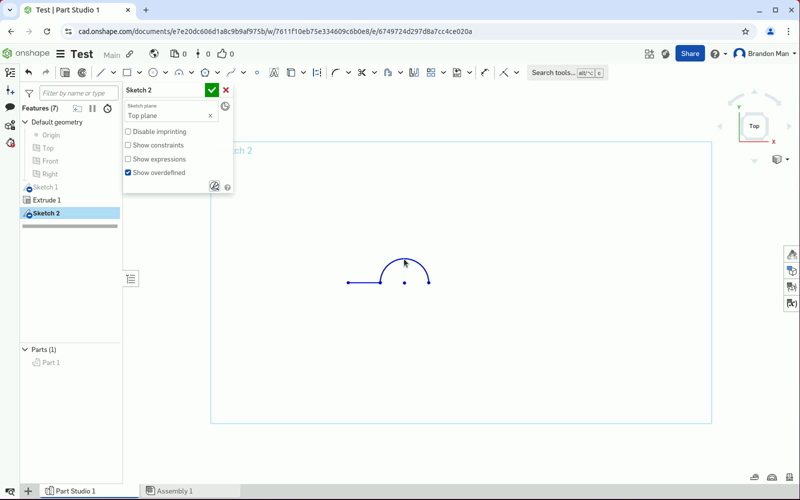
mouse_move(428, 282)
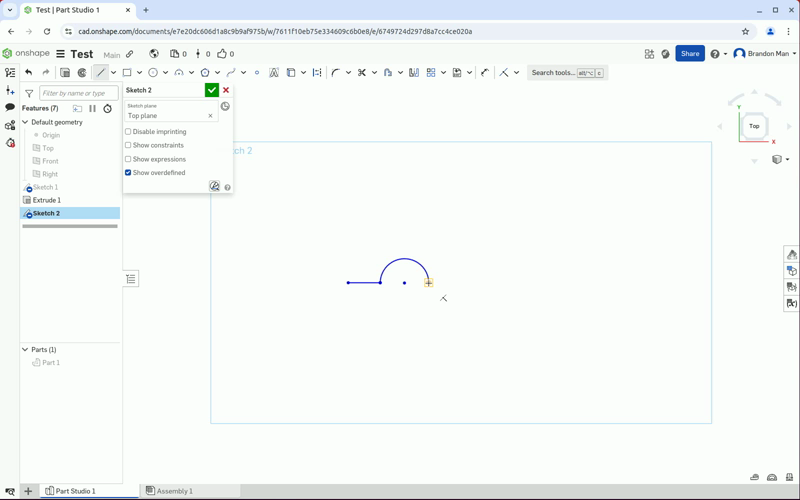
click(428, 282)
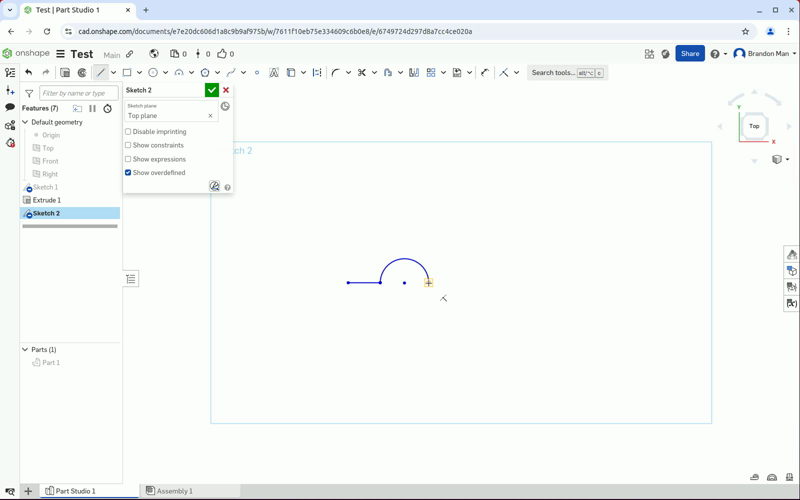
key_down(shift)
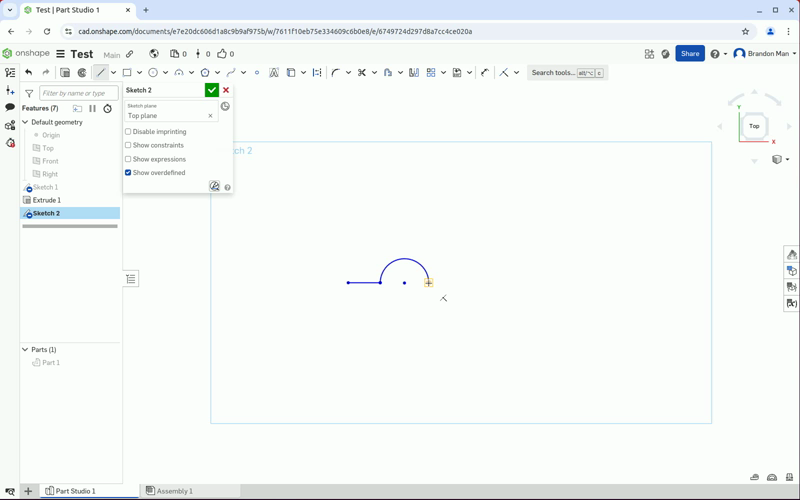
mouse_move(458, 282)
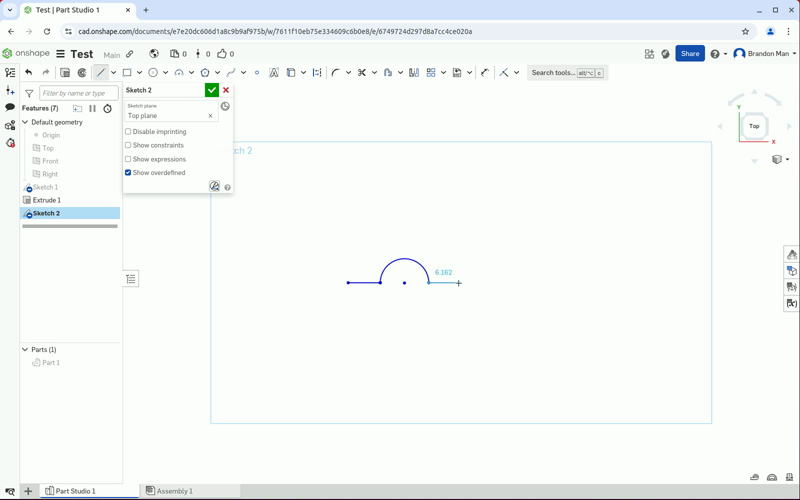
mouse_move(460, 282)
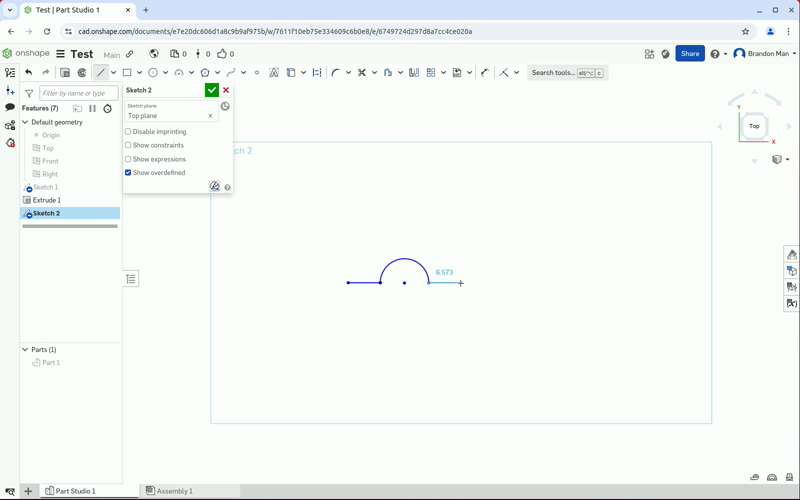
click(460, 282)
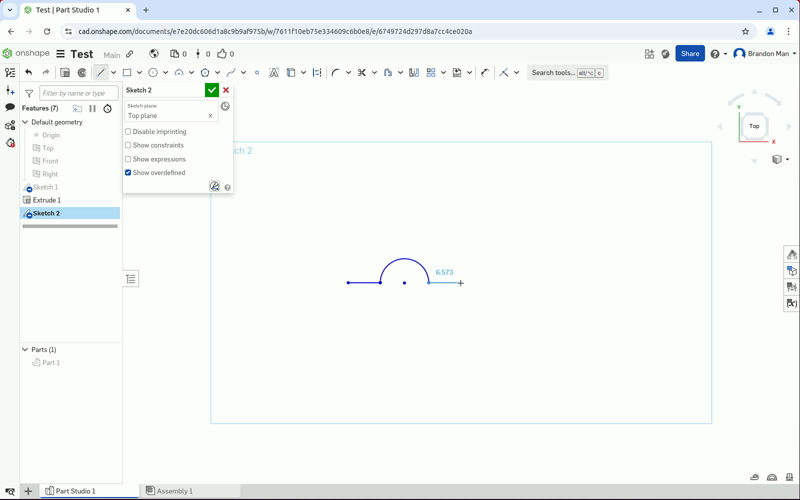
key_up(shift)
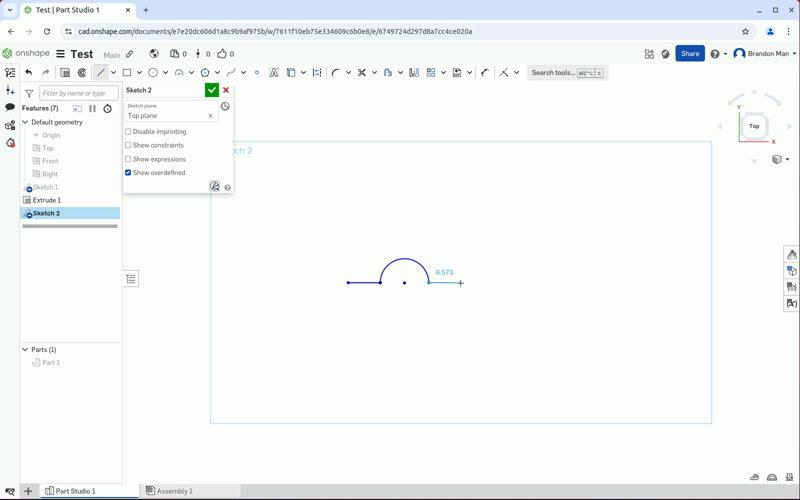
key_down(shift)
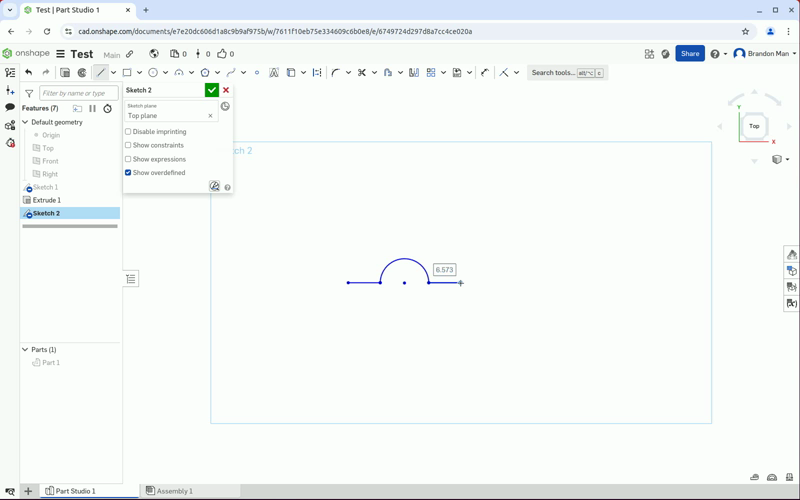
mouse_move(460, 170)
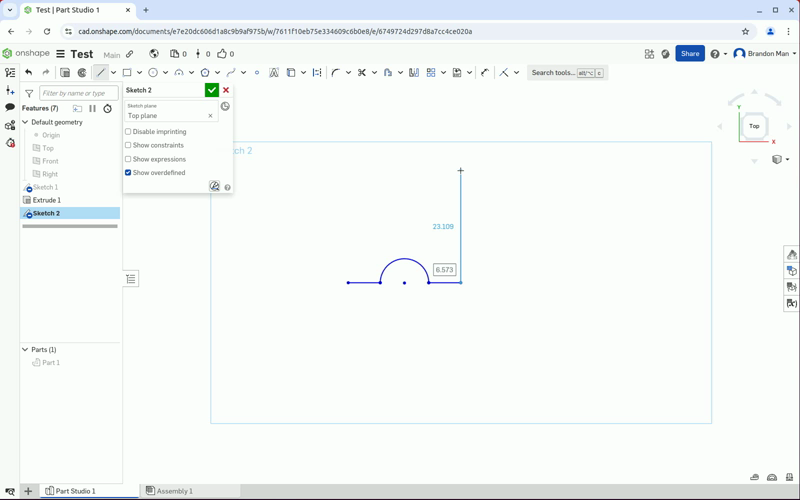
click(460, 170)
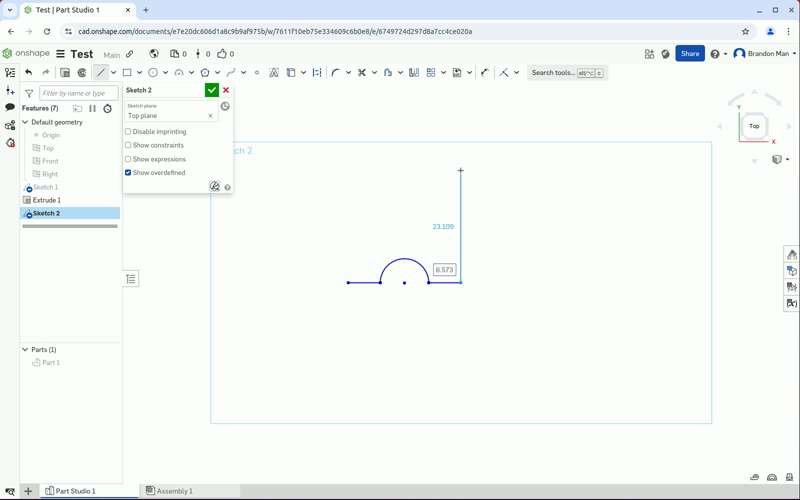
key_up(shift)
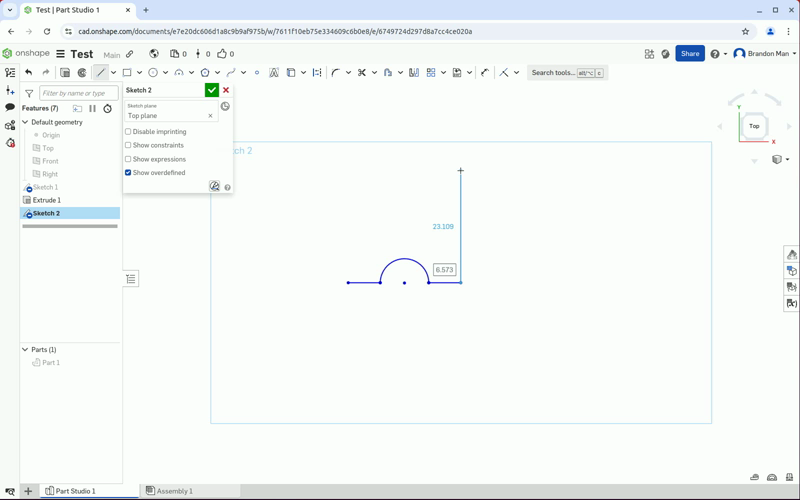
key(esc)
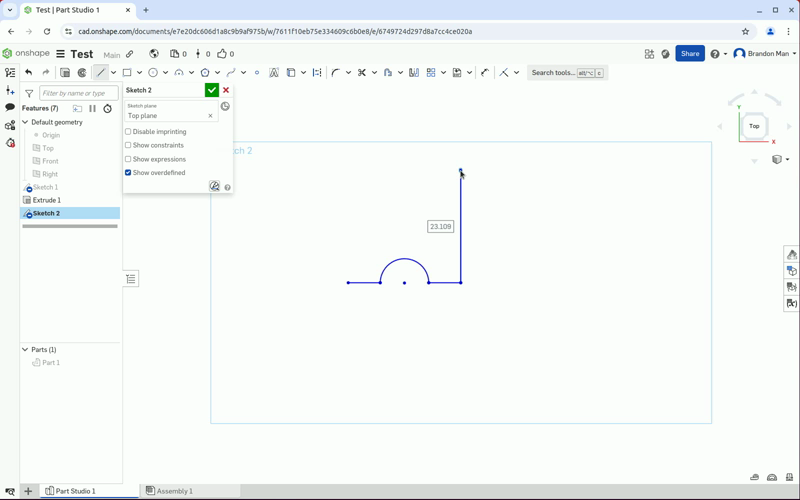
key(a)
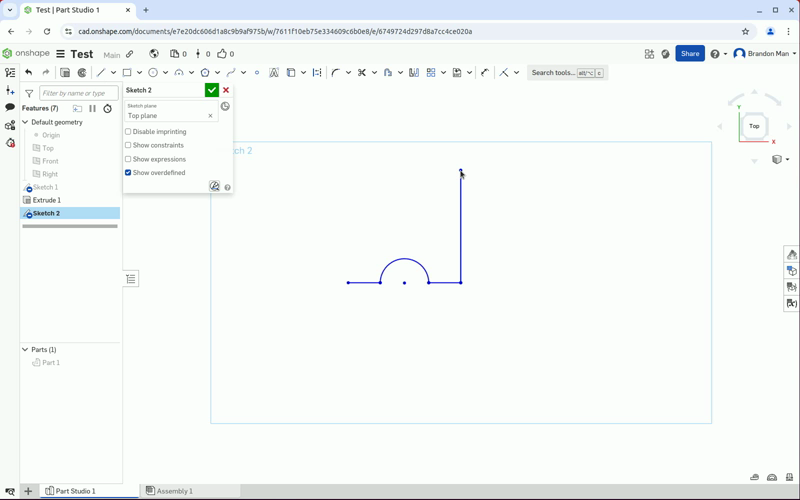
mouse_move(460, 170)
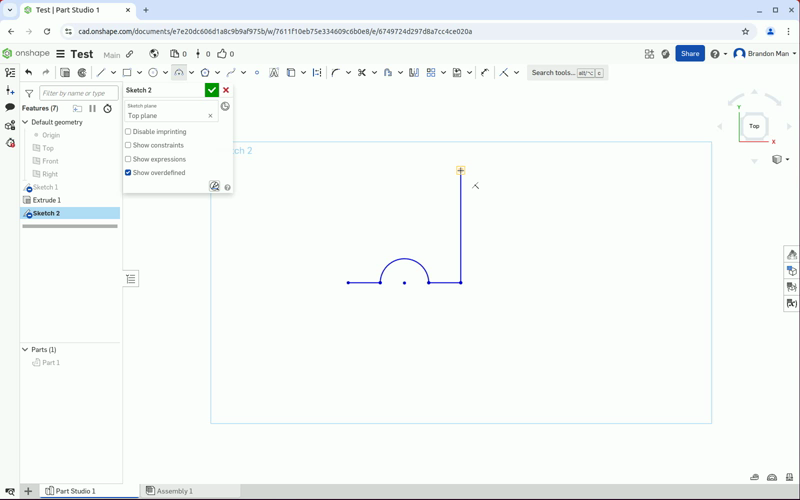
click(460, 170)
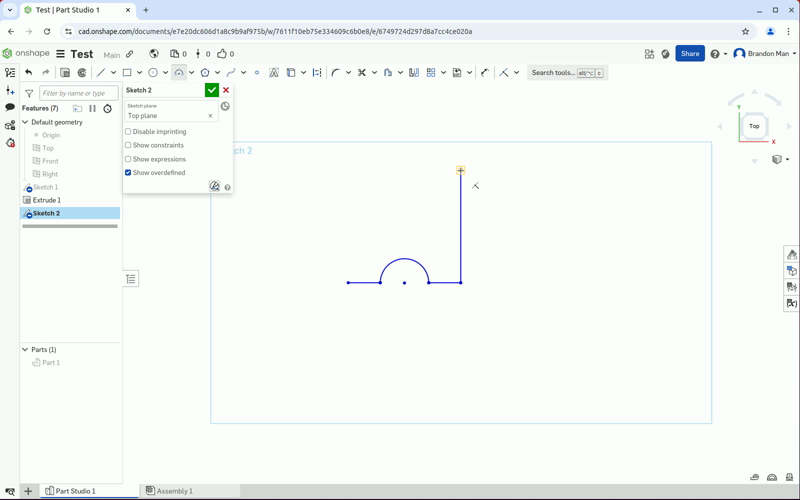
mouse_move(348, 282)
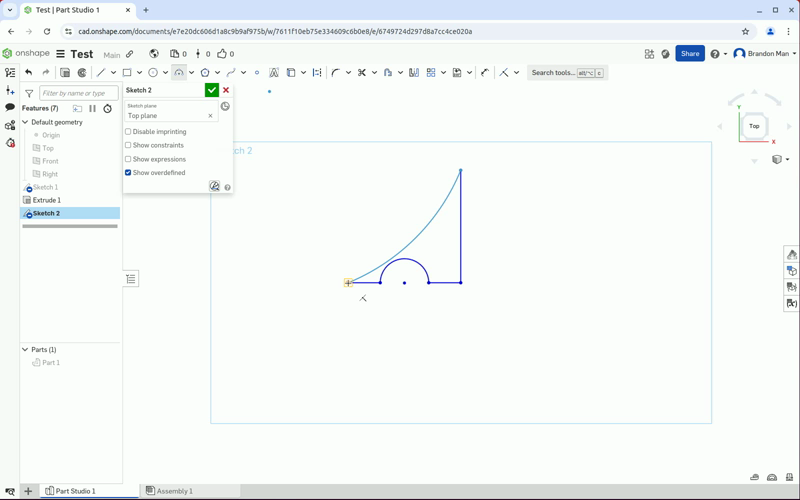
click(348, 282)
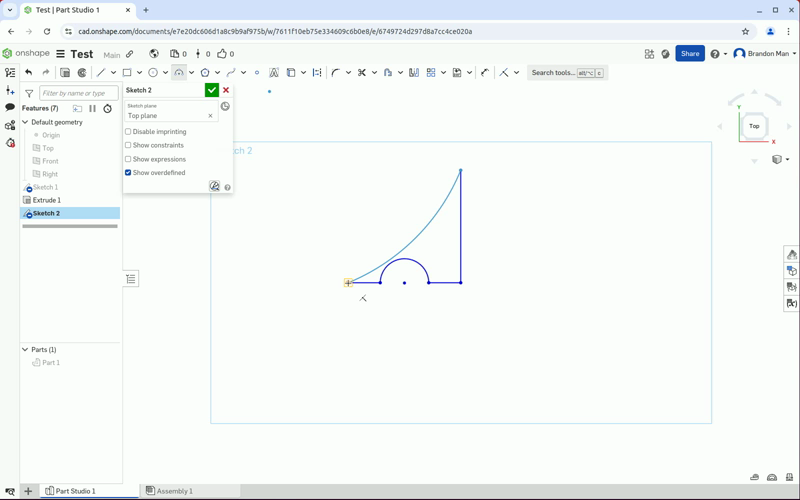
key_down(shift)
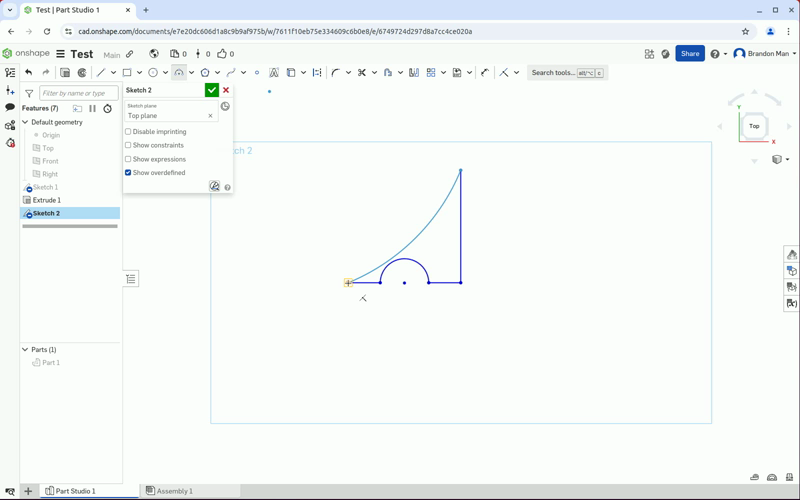
mouse_move(381, 203)
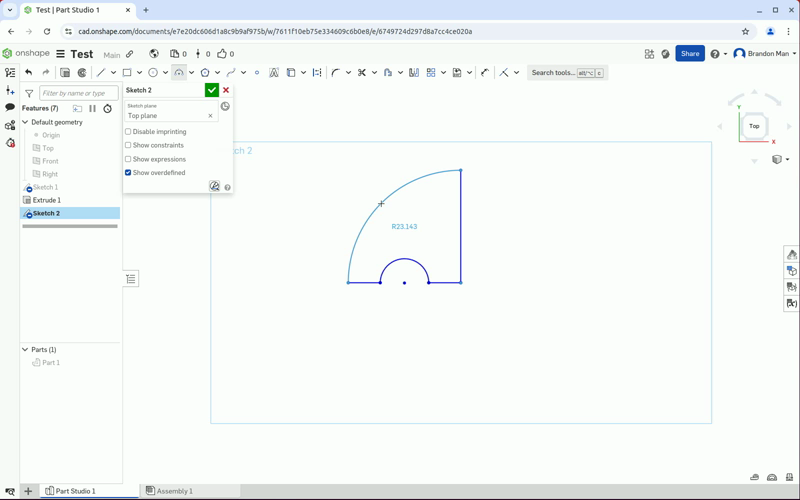
click(381, 203)
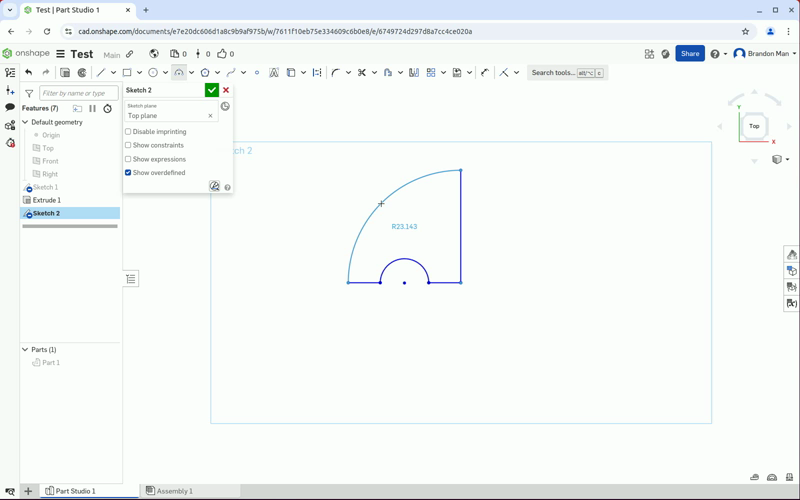
key_up(shift)
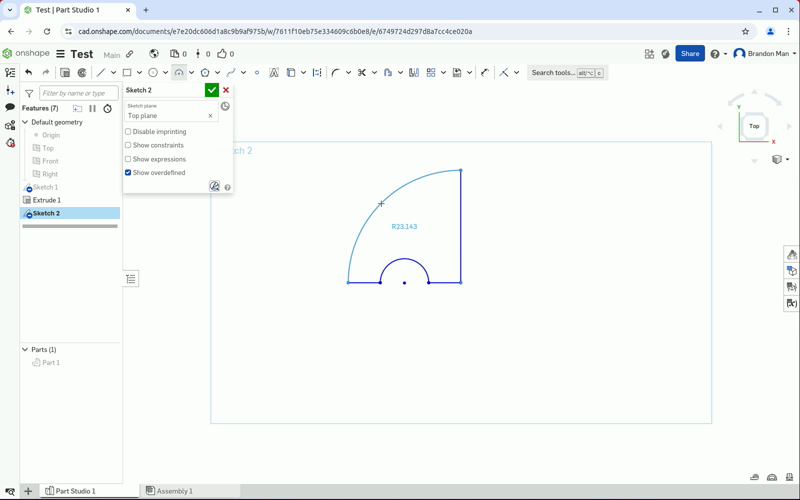
key(esc)
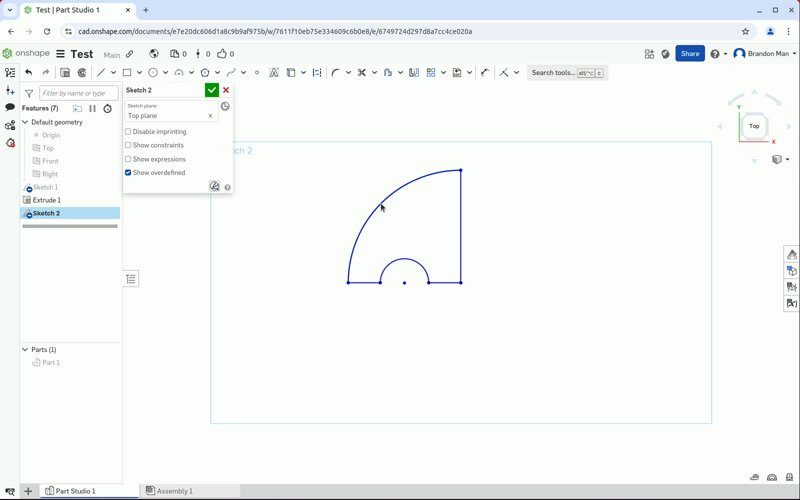
mouse_move(453, 198)
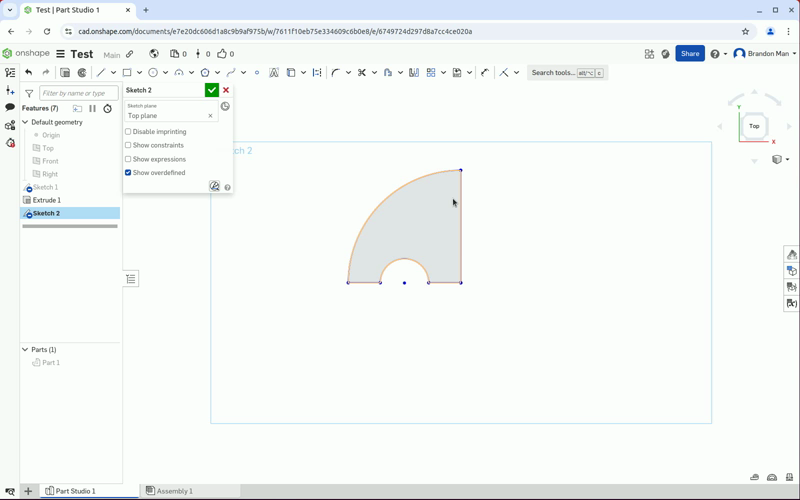
scroll(6)
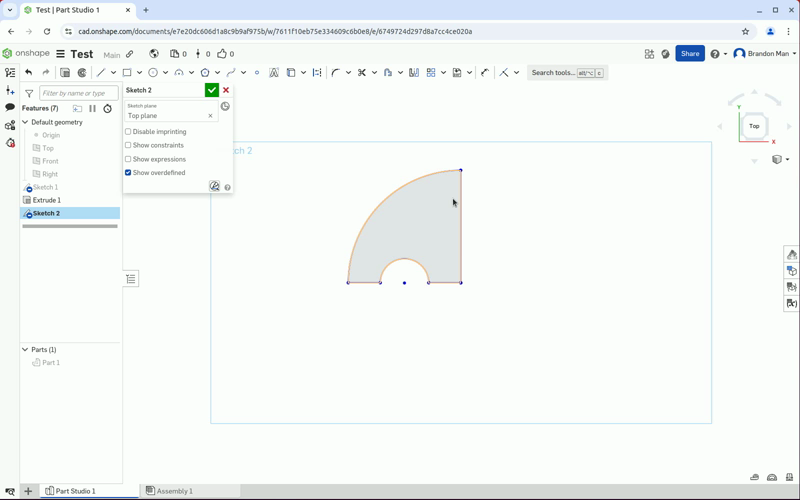
scroll(6)
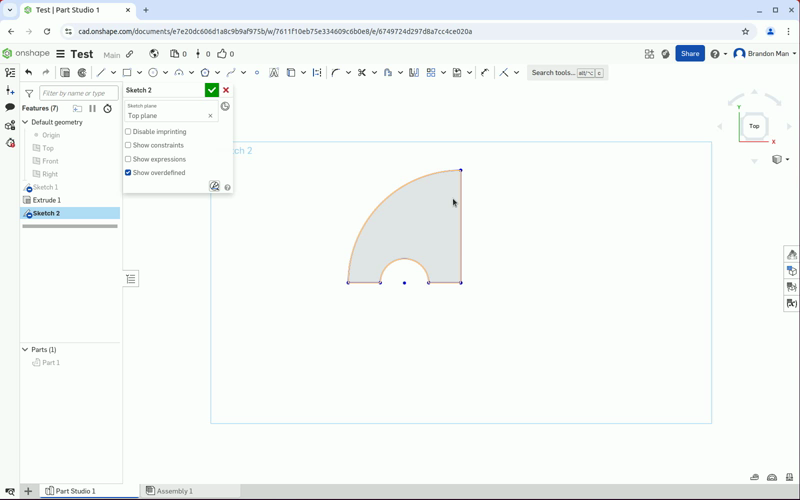
scroll(6)
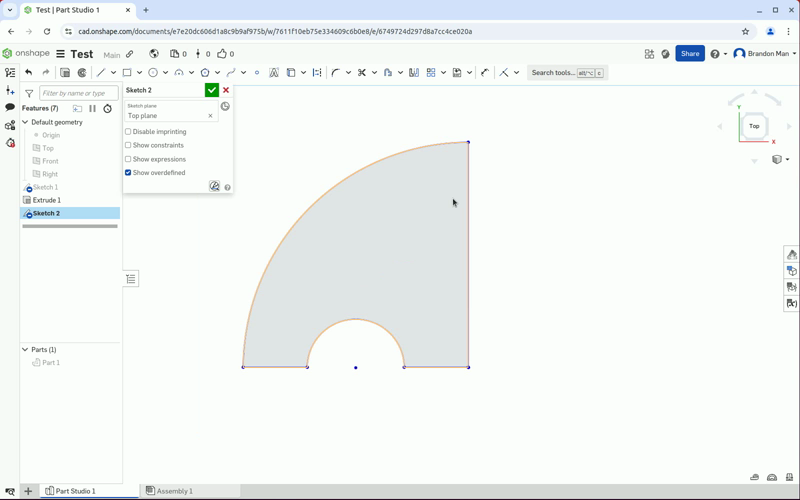
scroll(6)
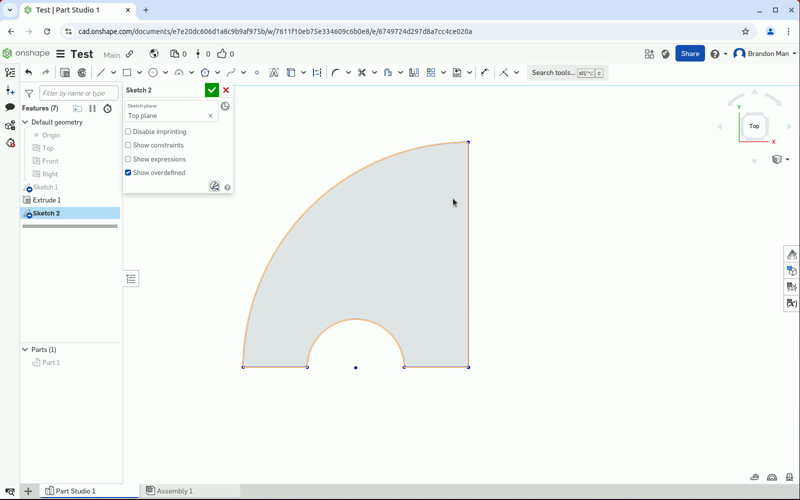
scroll(6)
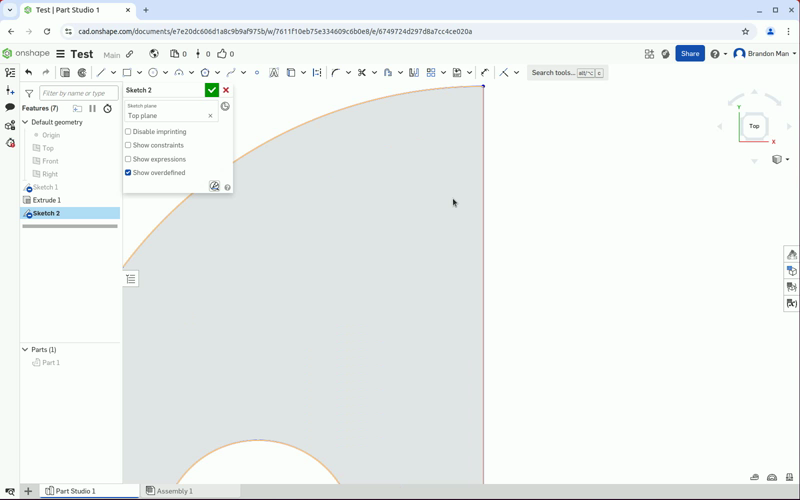
scroll(6)
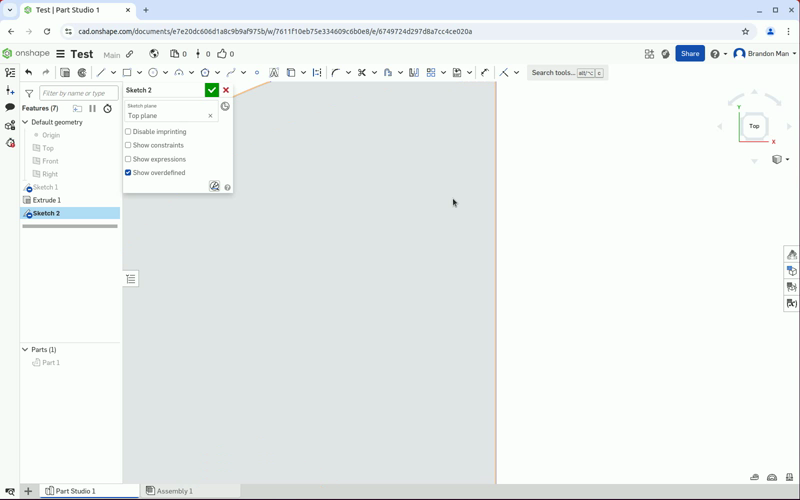
scroll(6)
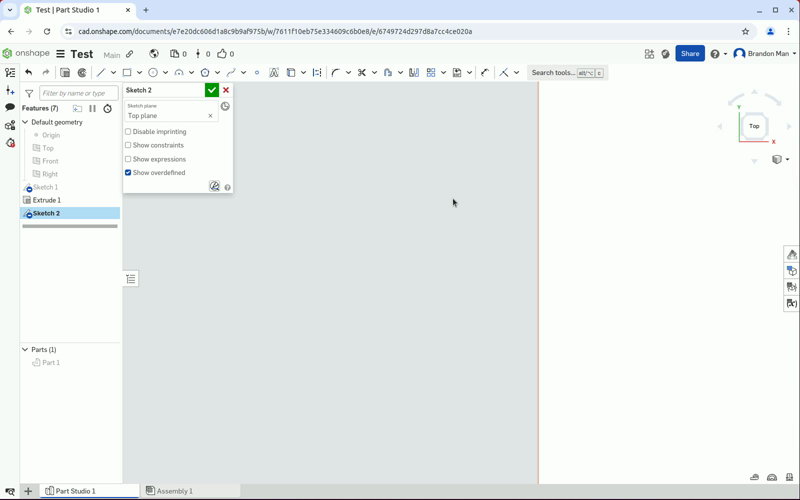
click(453, 198)
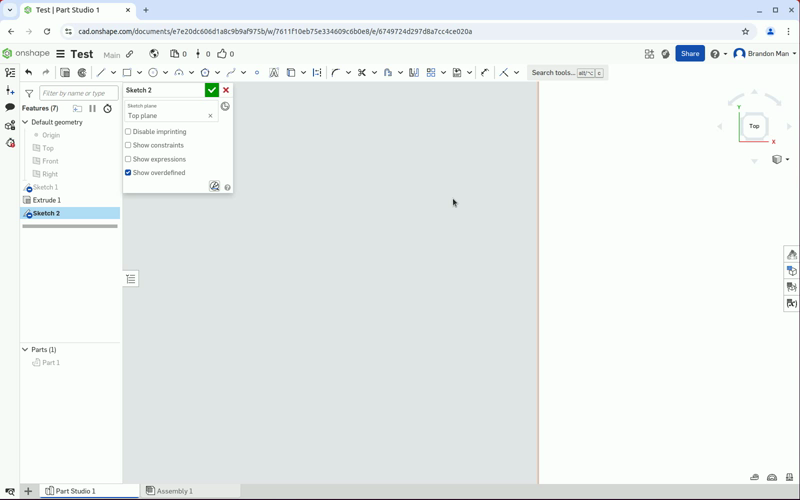
scroll(-6)
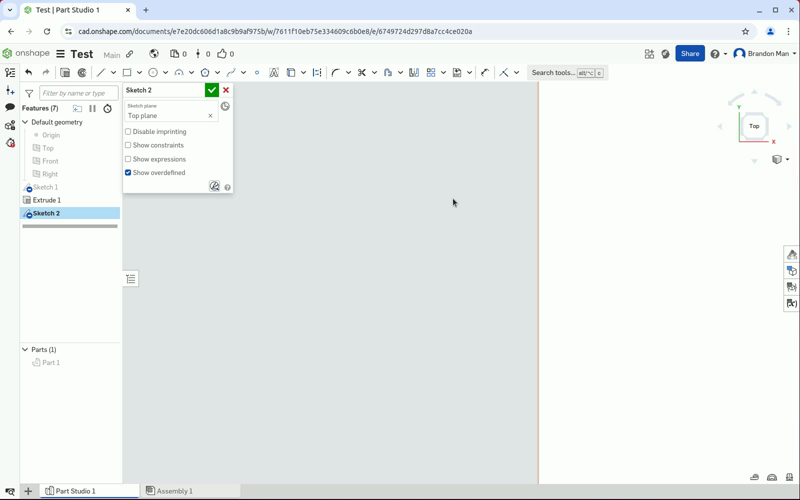
scroll(-6)
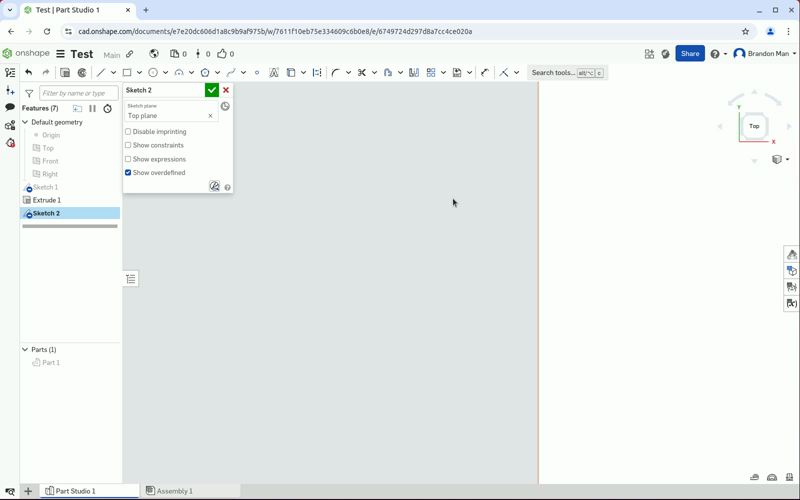
scroll(-6)
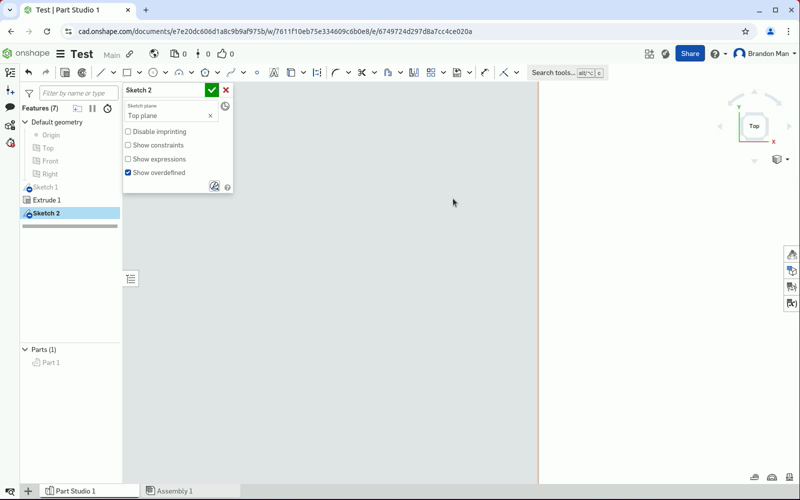
scroll(-6)
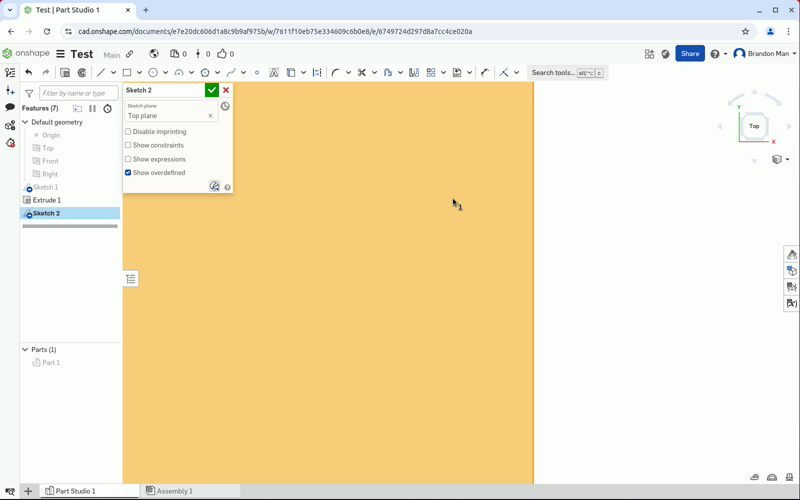
scroll(-6)
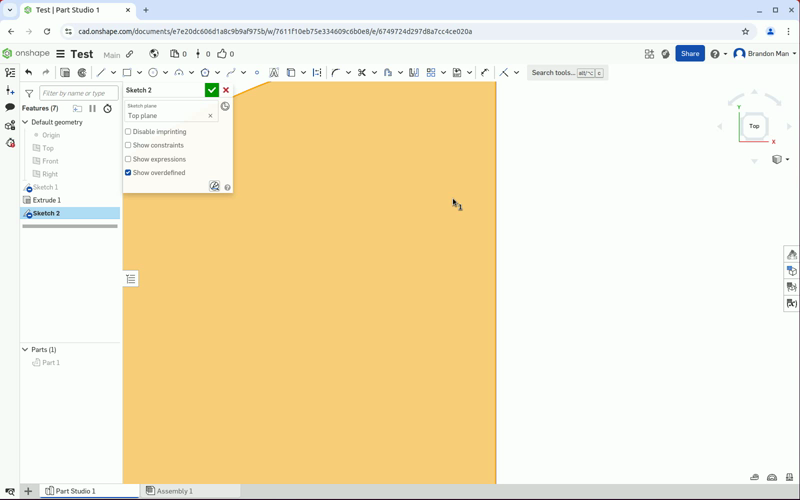
scroll(-6)
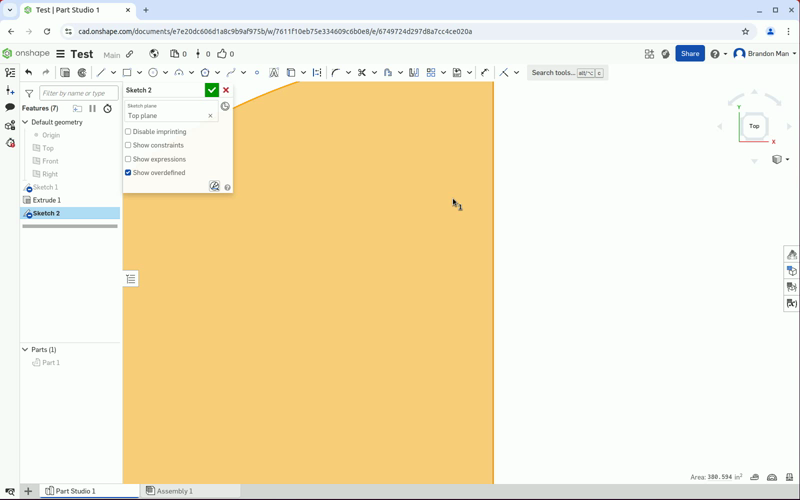
scroll(-6)
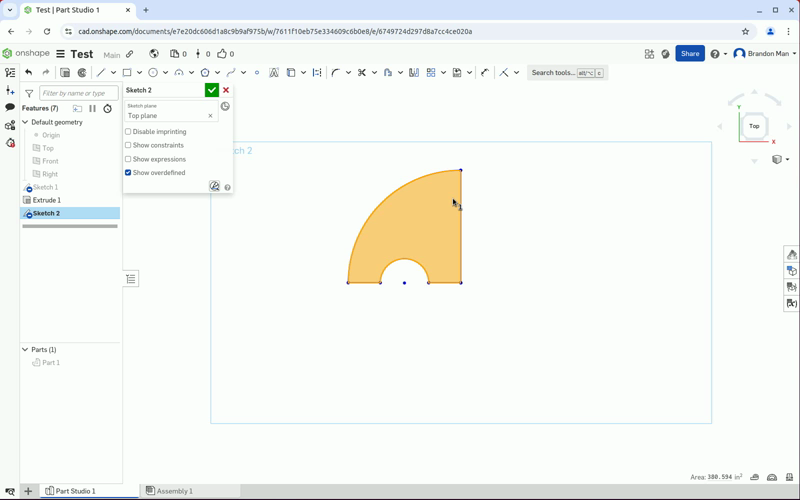
mouse_move(73, 352)
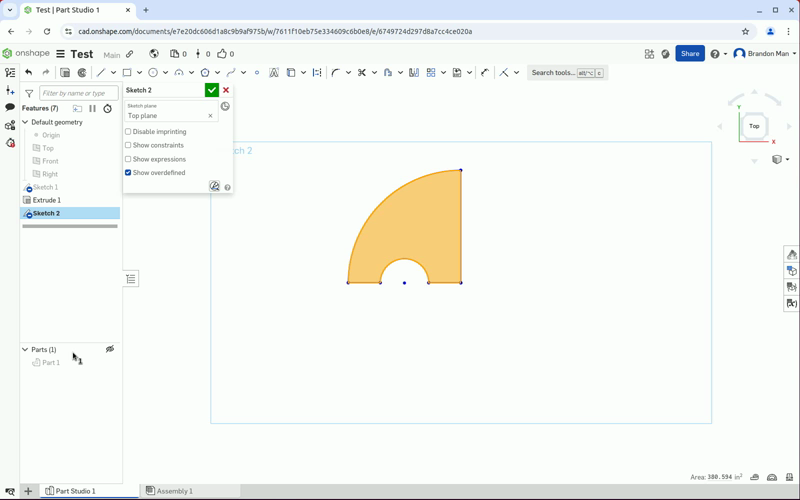
key(shift+y)
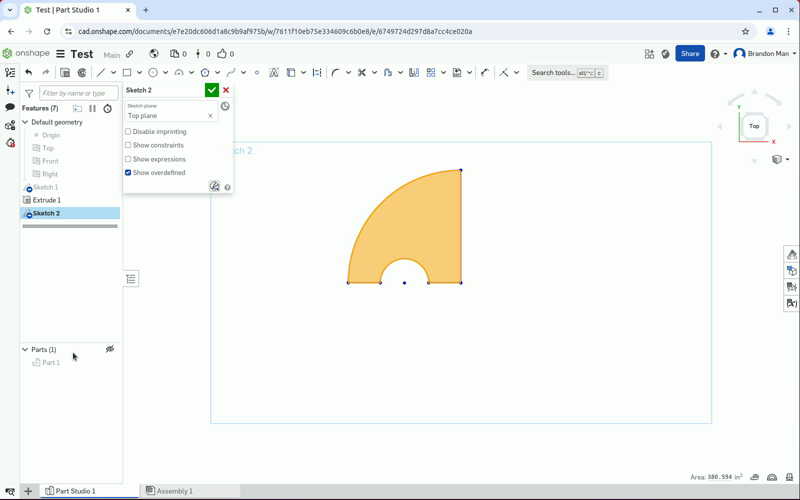
key(shift+e)
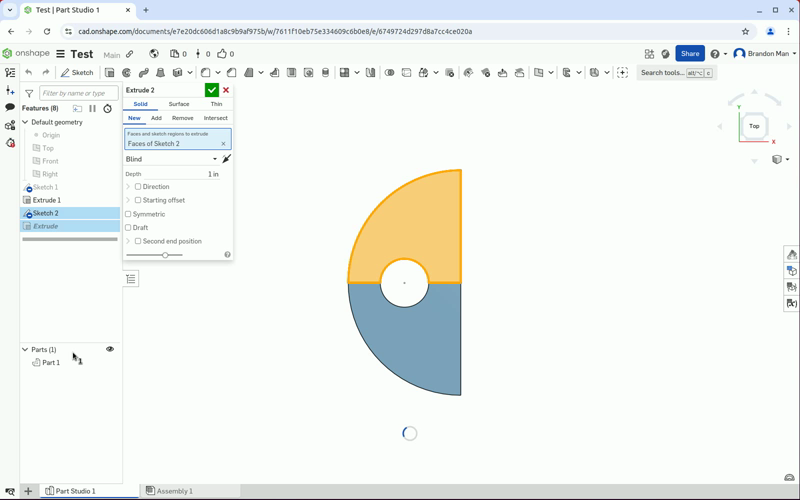
mouse_move(143, 106)
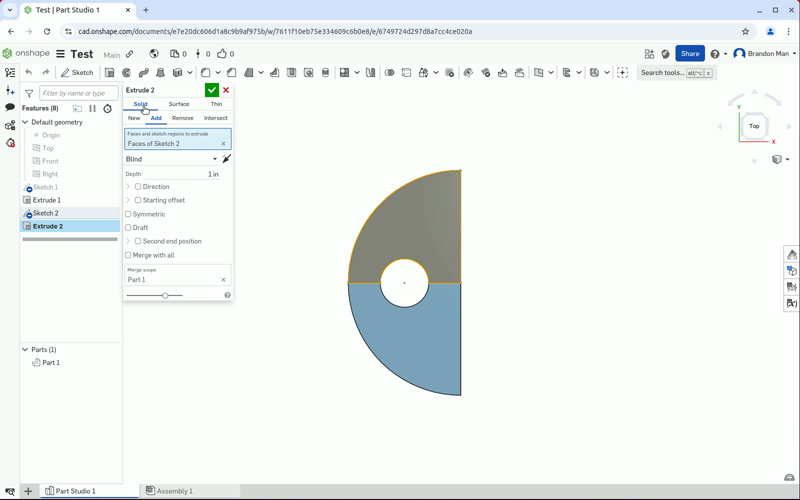
click(143, 106)
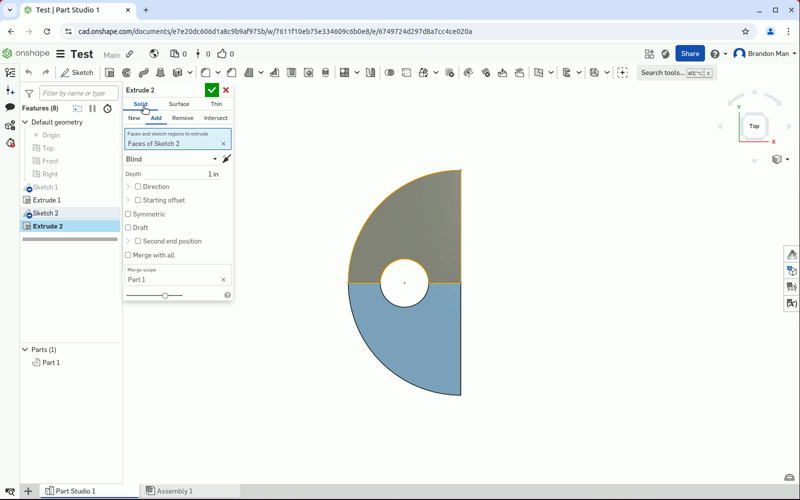
mouse_move(137, 120)
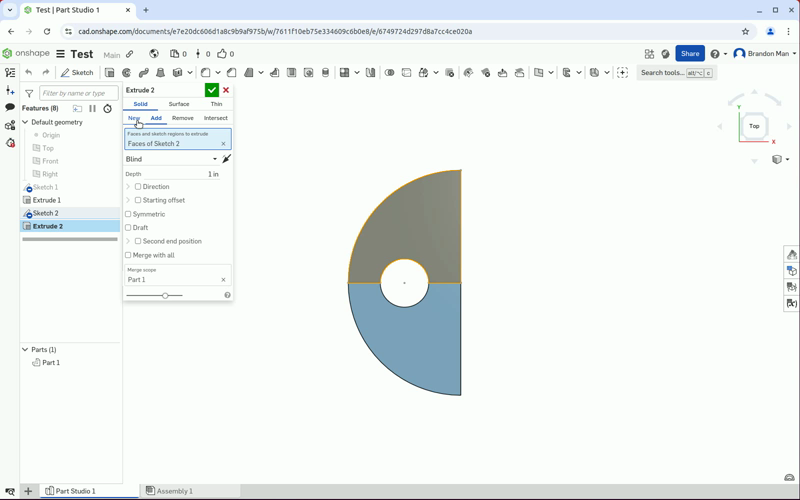
click(137, 120)
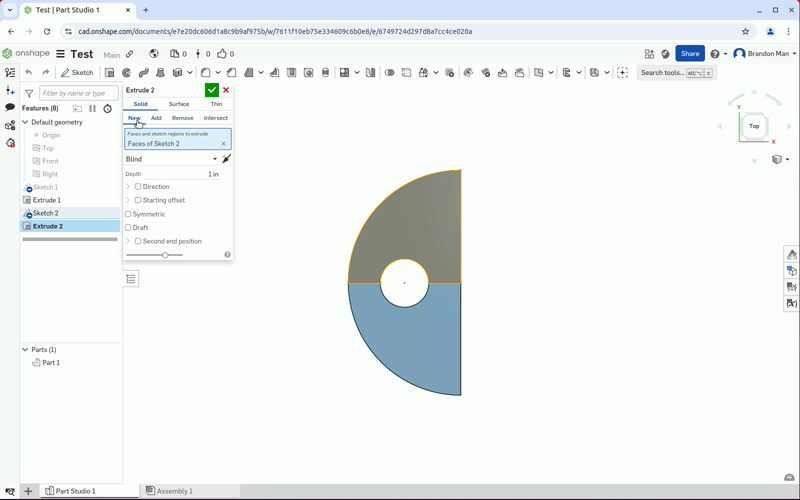
key(tab, 4)
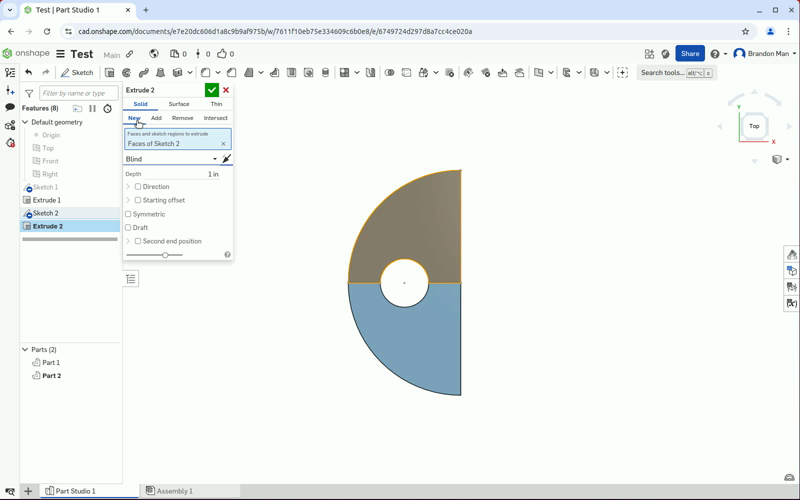
text(19.738)
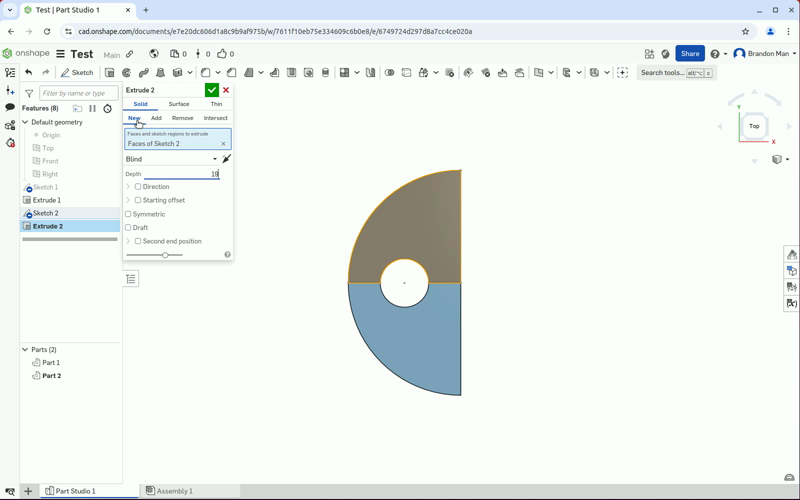
key(enter)
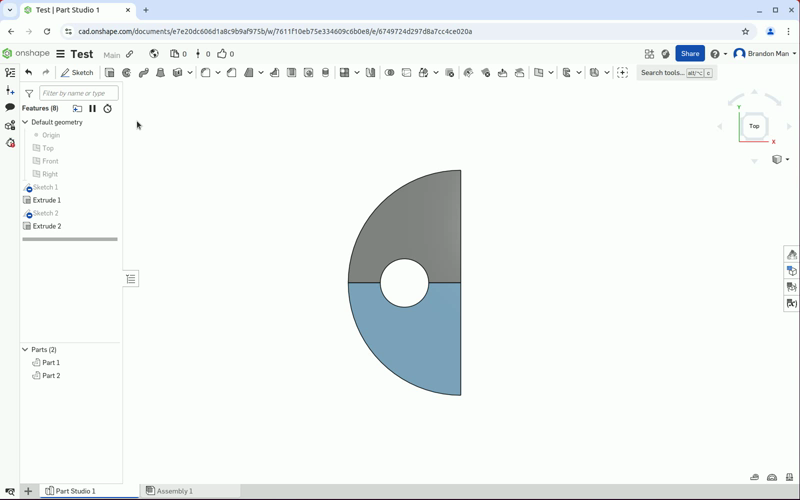
key(shift+h)
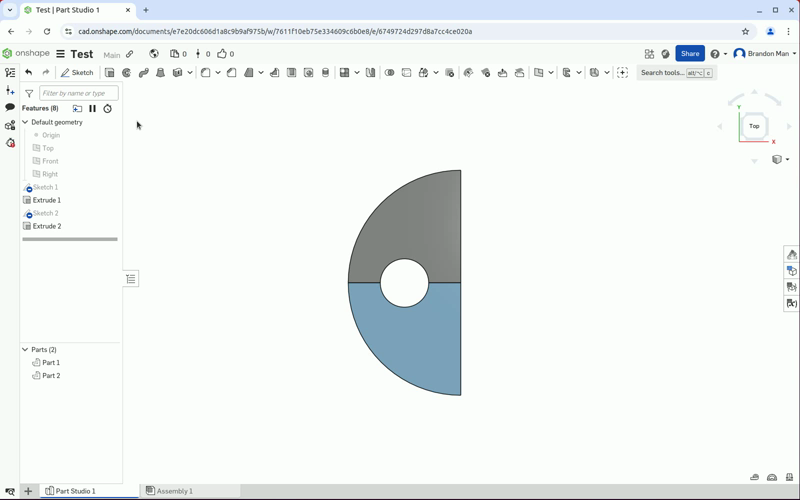
key(shift+h)
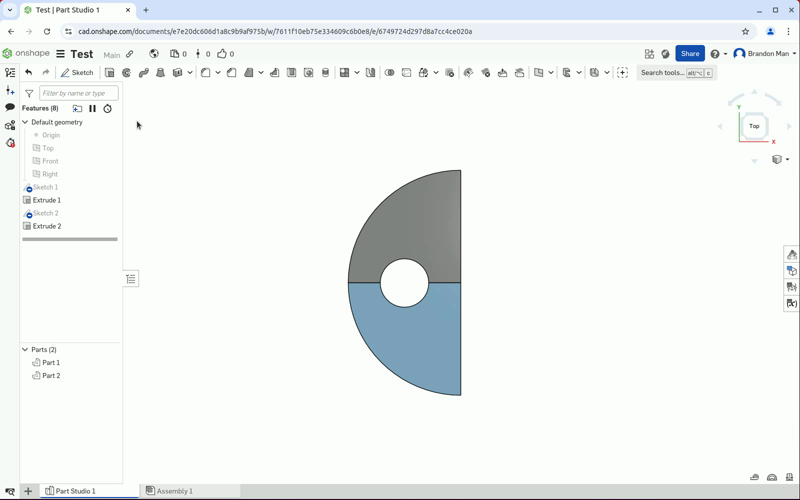
key(shift+7)
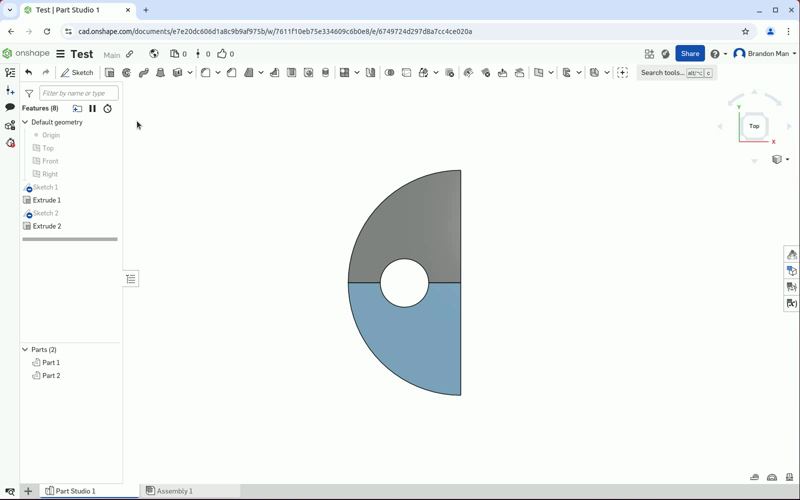
key(up, 3)
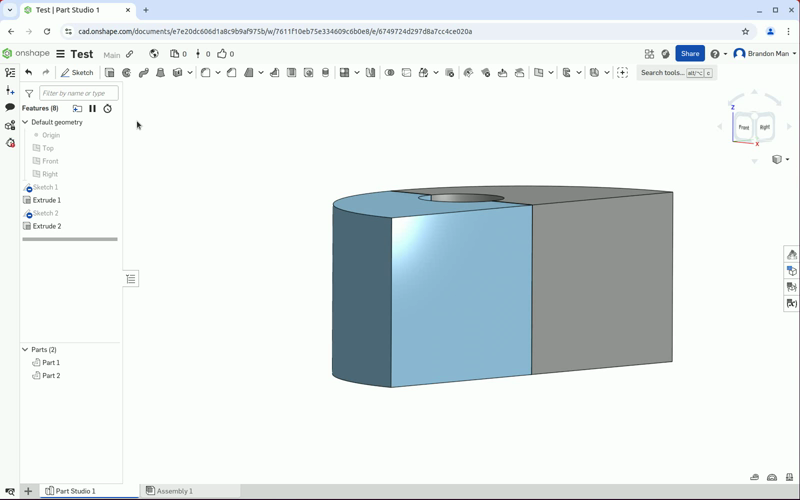
key(left, 3)
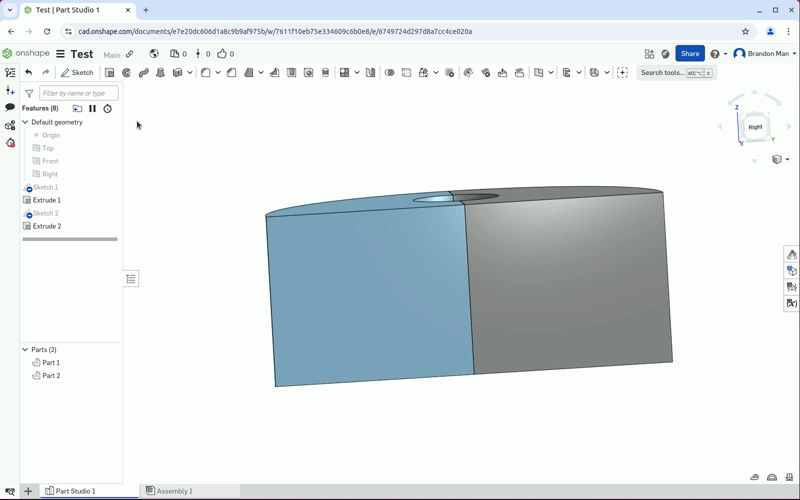
key(right, 3)
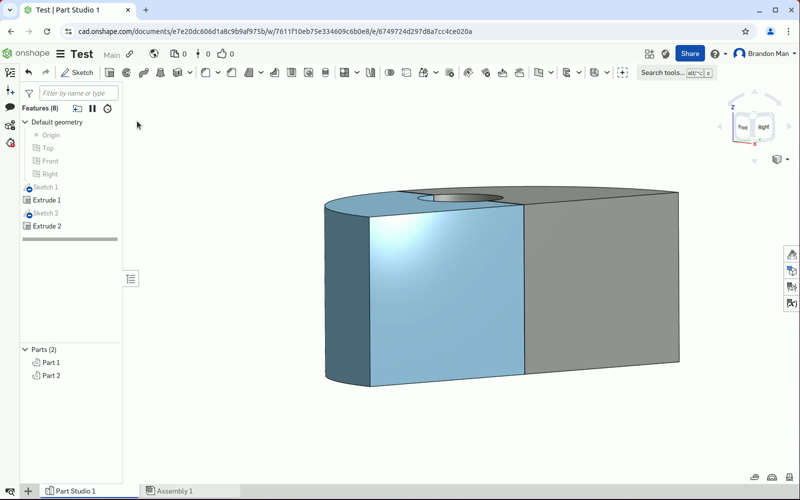
key(down, 3)
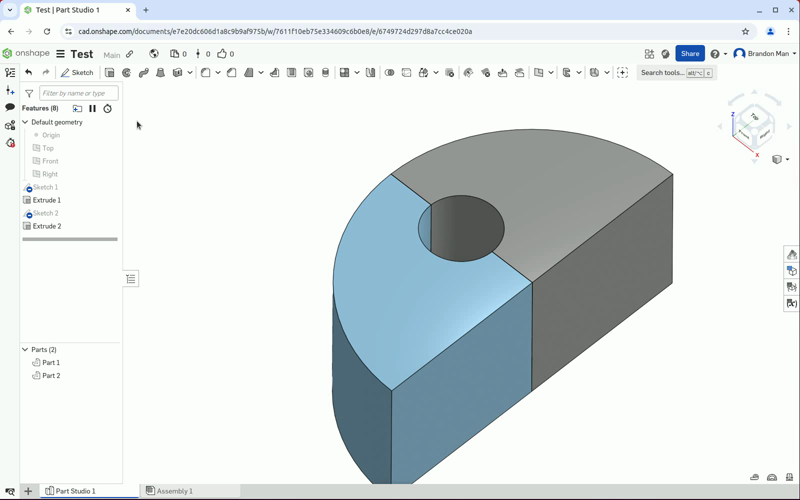
mouse_move(73, 189)
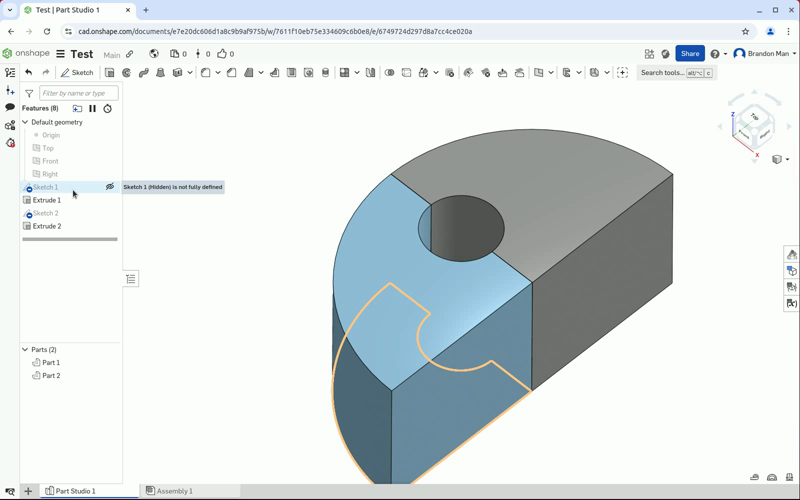
click(73, 189)